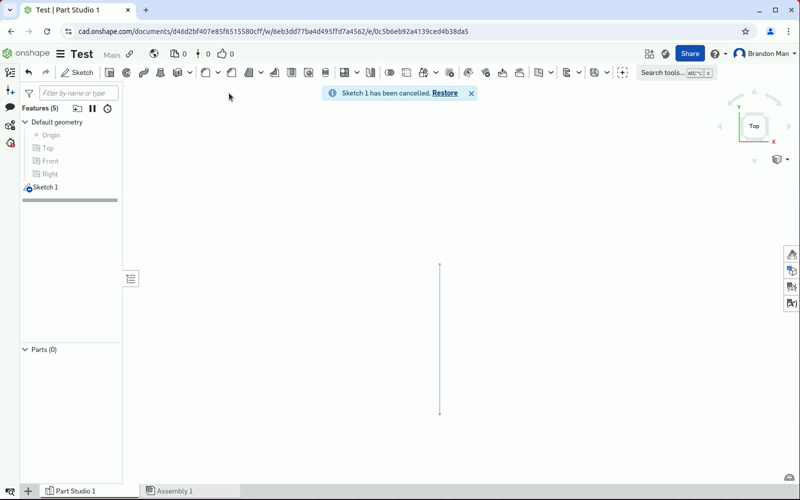
key(shift+h)
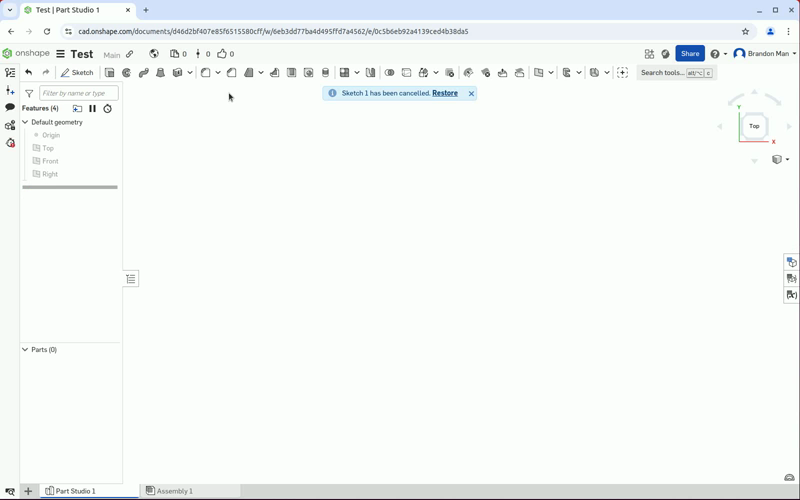
mouse_move(73, 352)
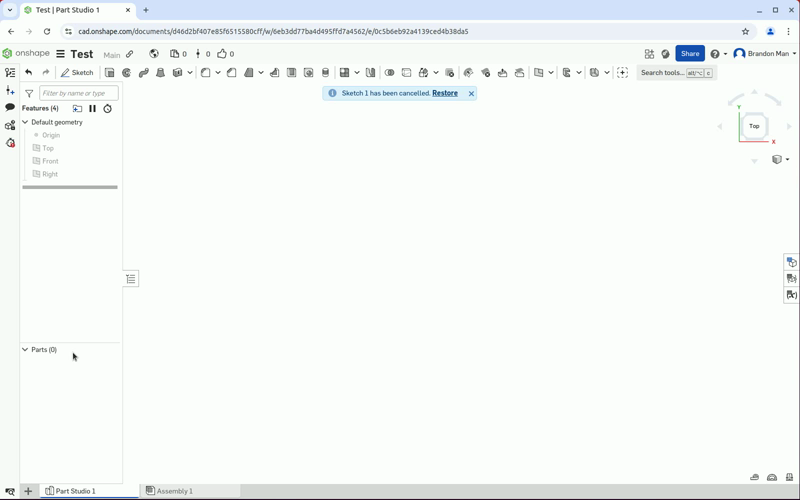
key(y)
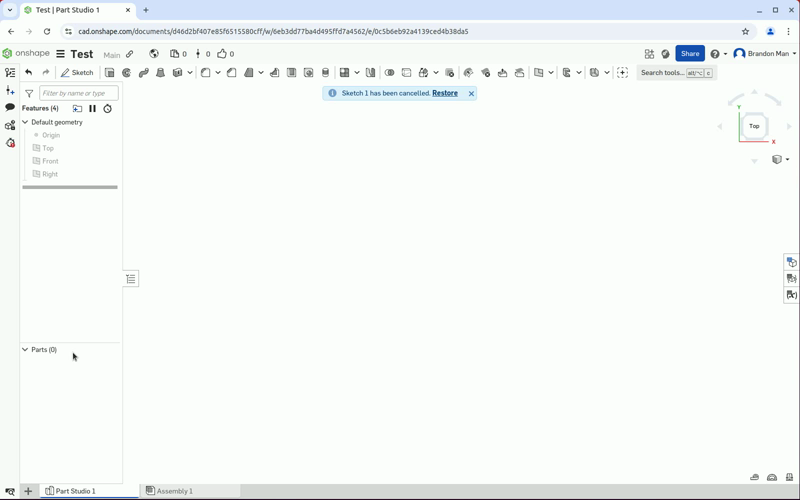
key(shift+p)
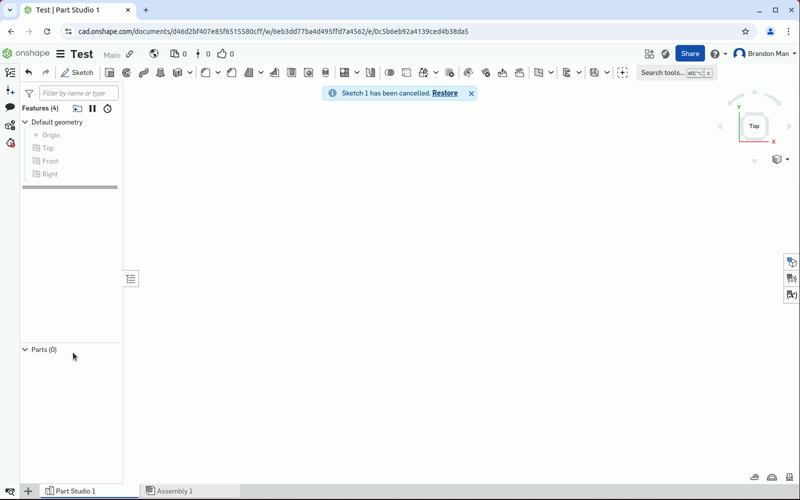
key(space)
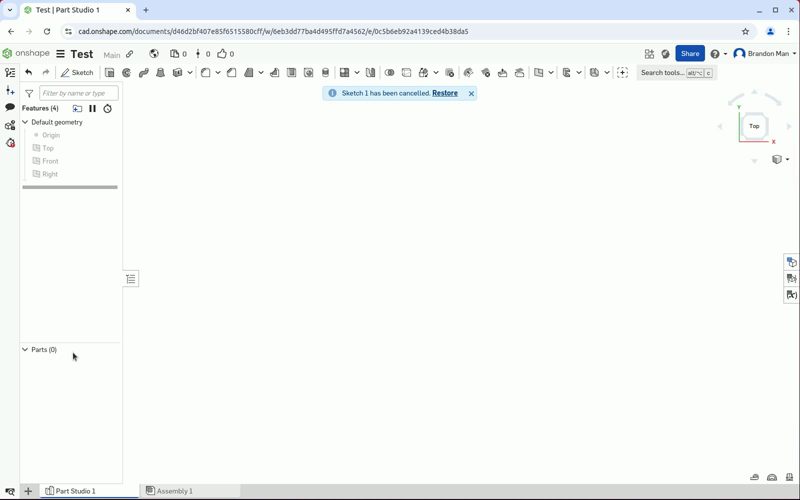
key_down(shift)
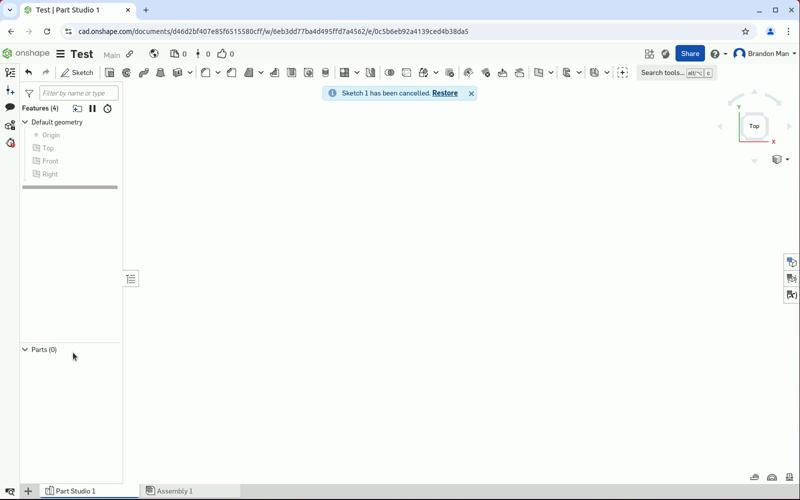
key(up)
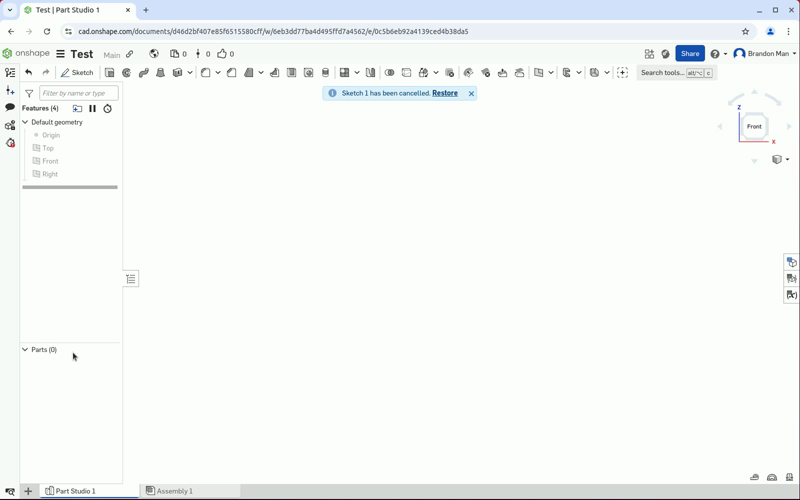
key_up(shift)
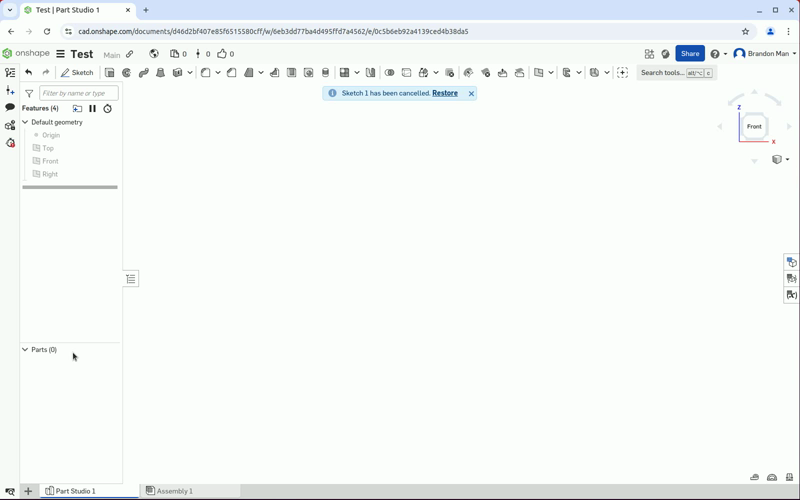
mouse_move(73, 352)
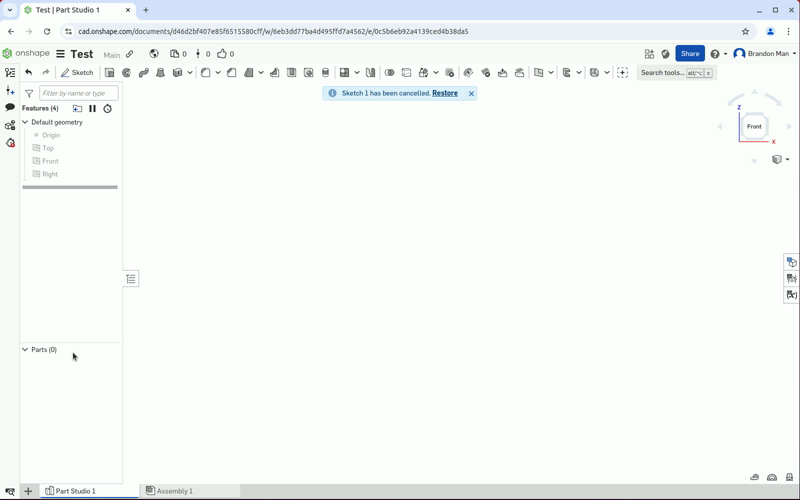
key(shift+y)
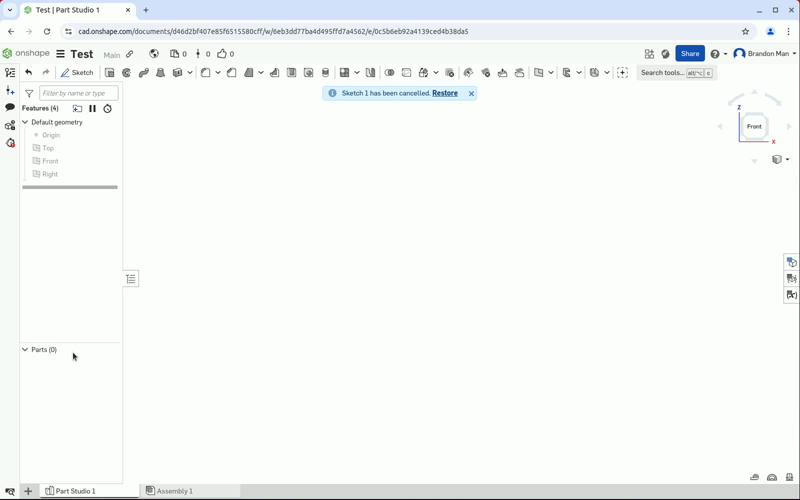
key(shift+s)
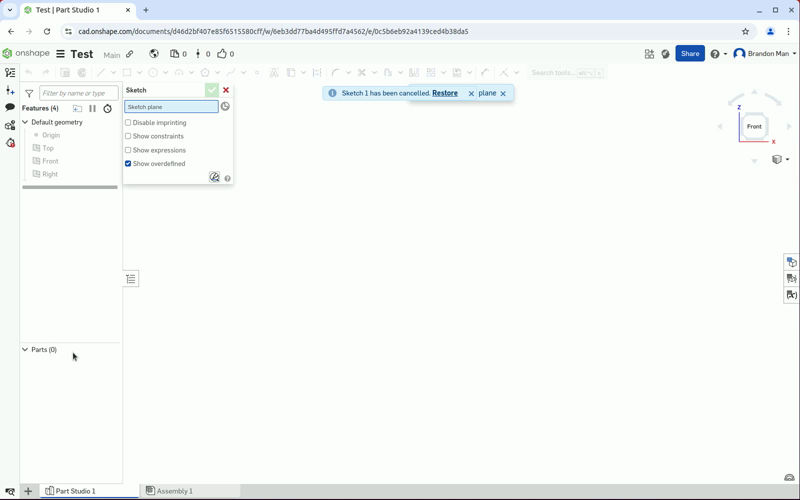
mouse_move(73, 163)
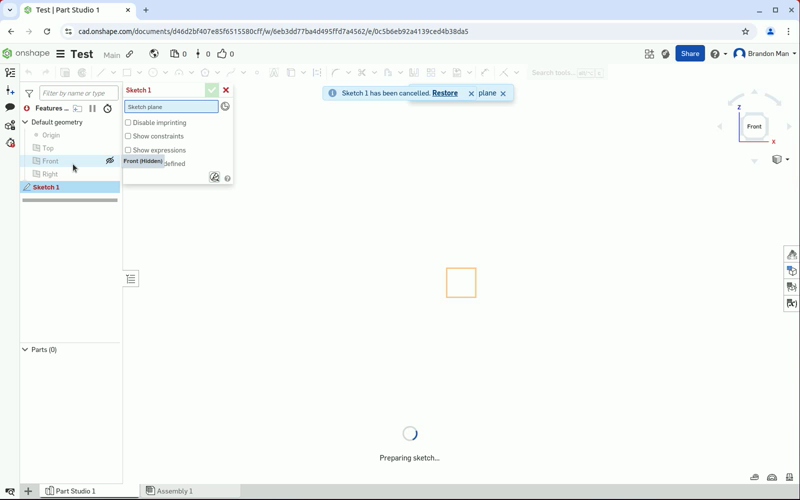
click(73, 163)
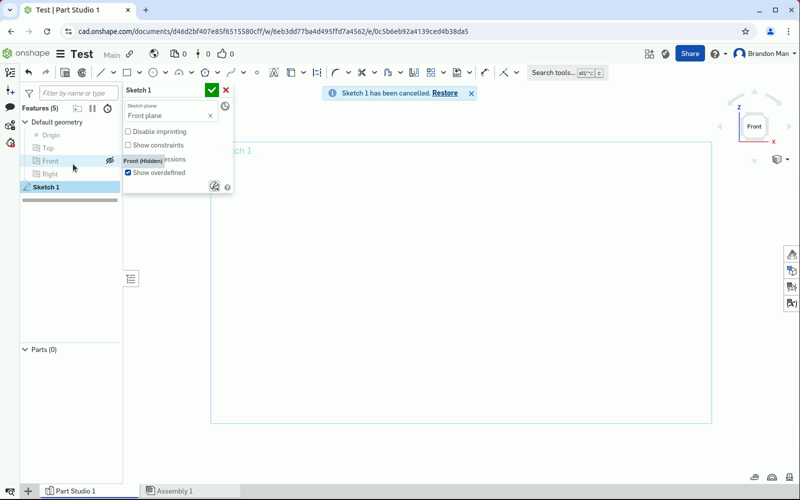
mouse_move(73, 352)
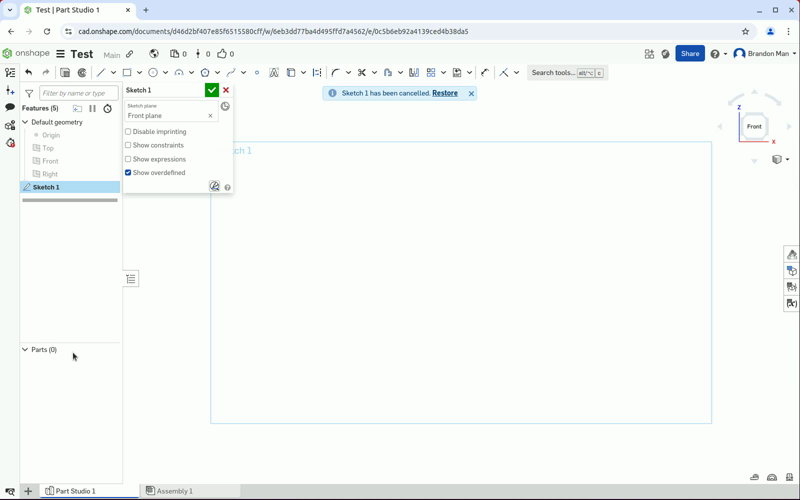
key(y)
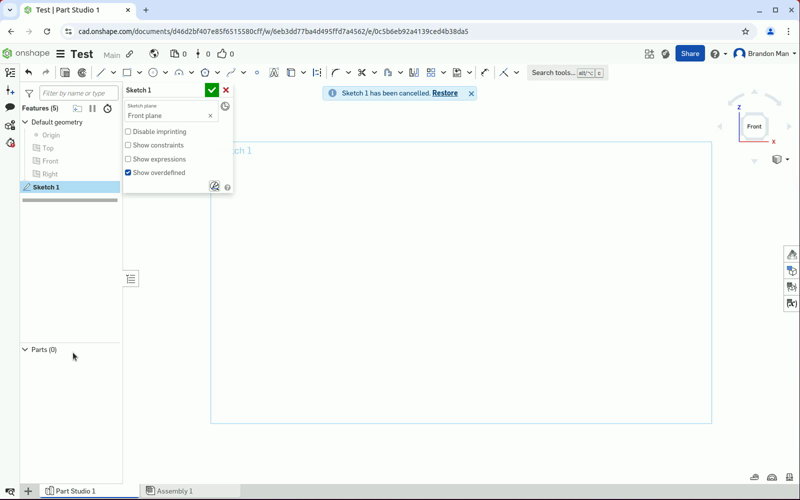
key(l)
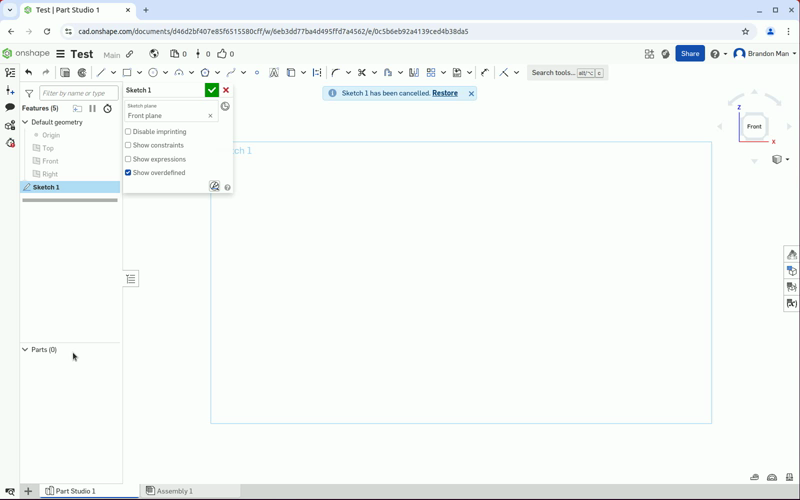
key_down(shift)
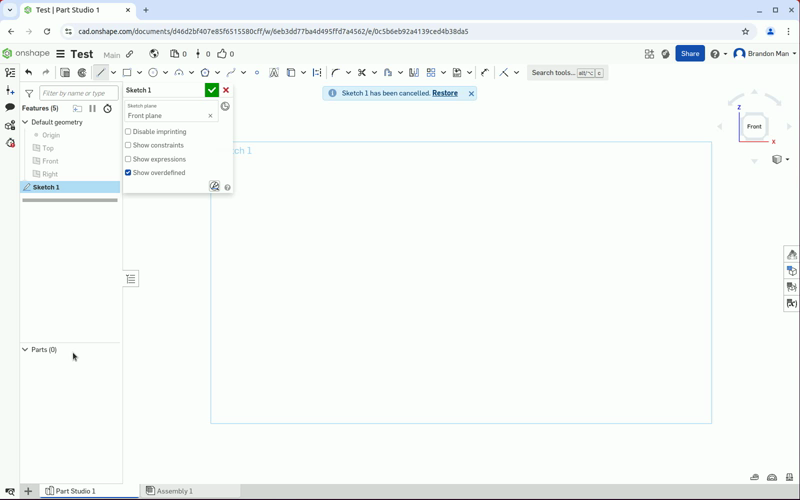
mouse_move(441, 333)
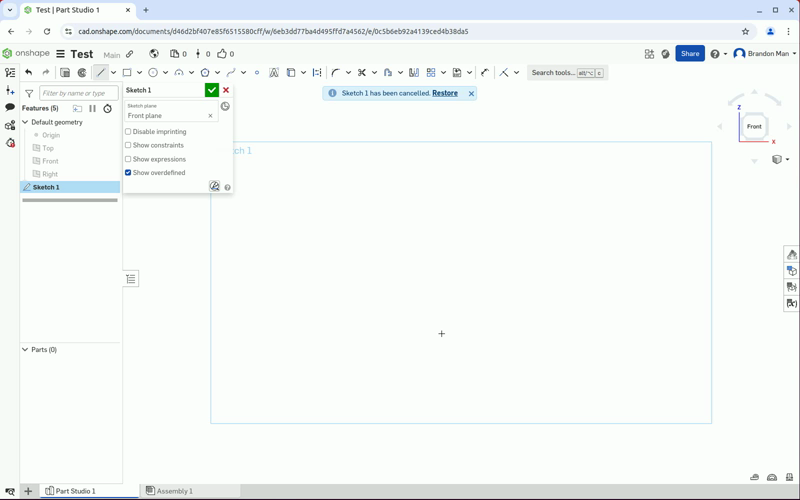
click(441, 333)
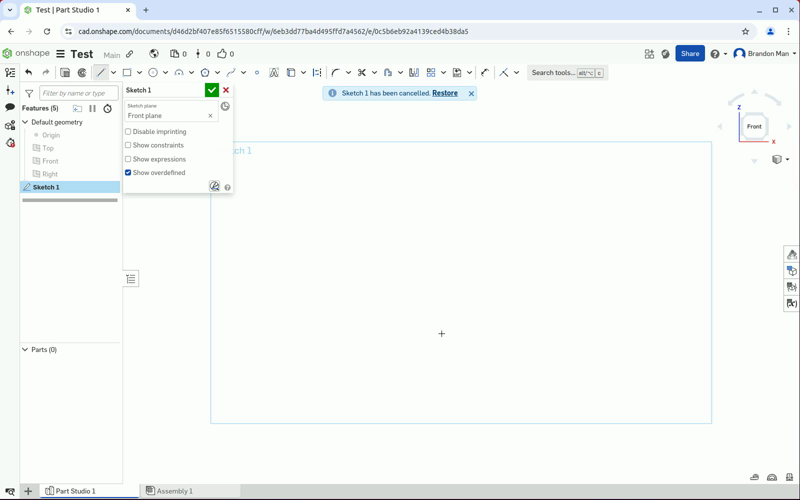
key_up(shift)
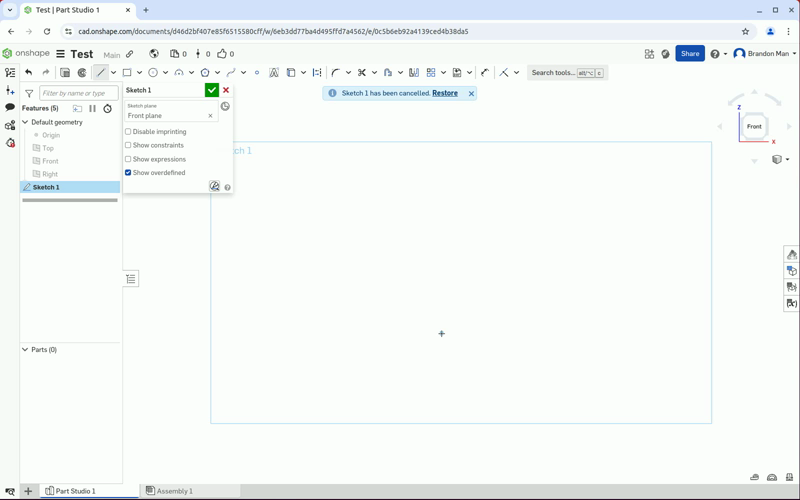
key_down(shift)
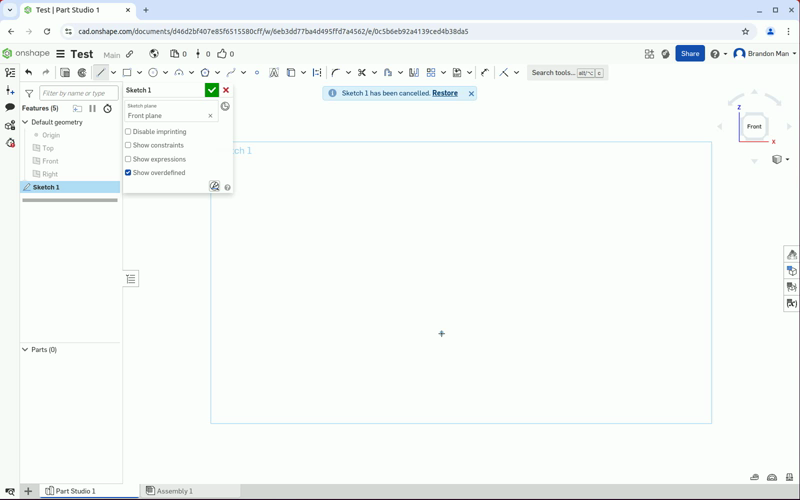
mouse_move(471, 333)
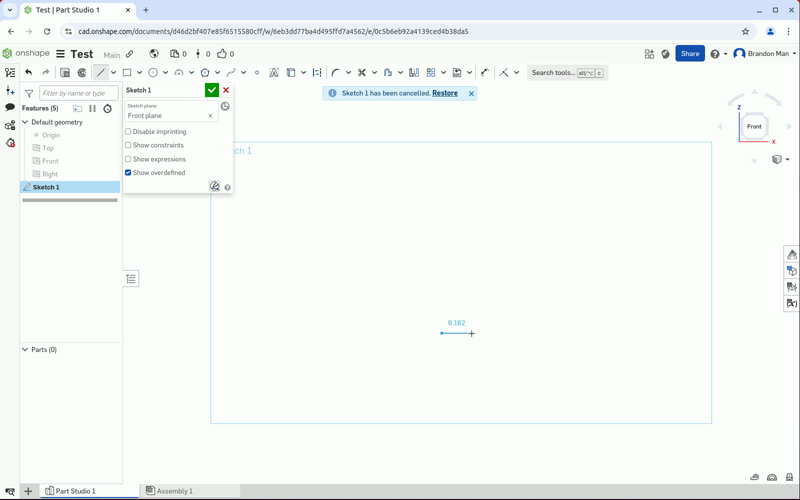
mouse_move(479, 333)
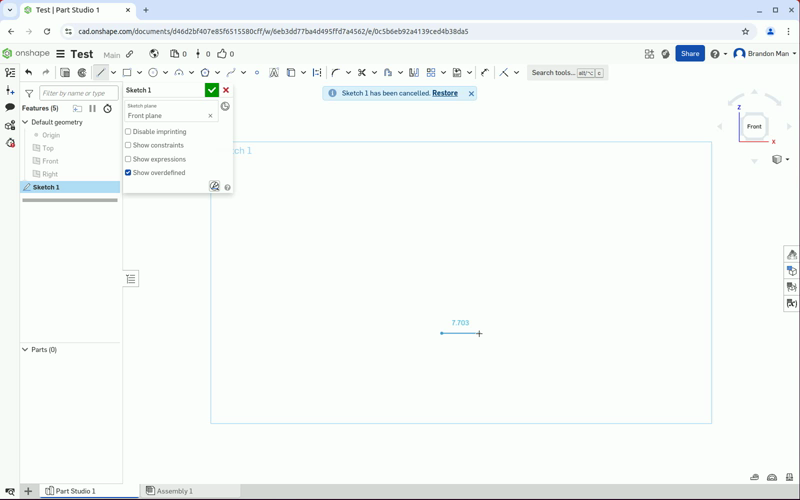
click(479, 333)
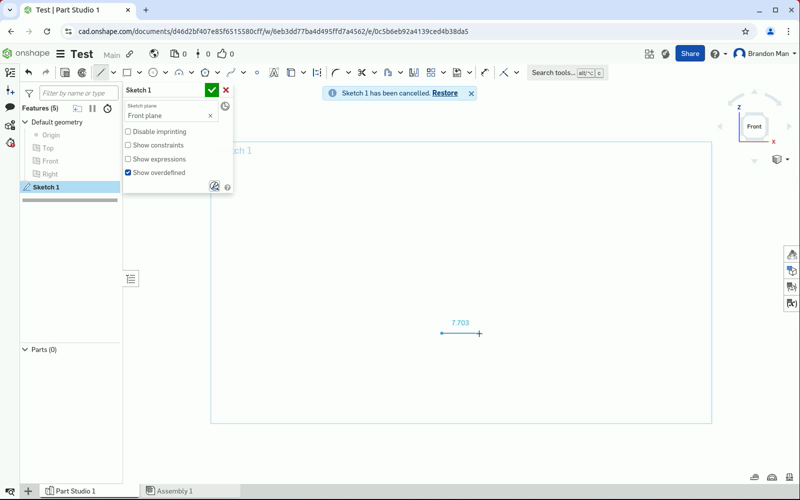
key_up(shift)
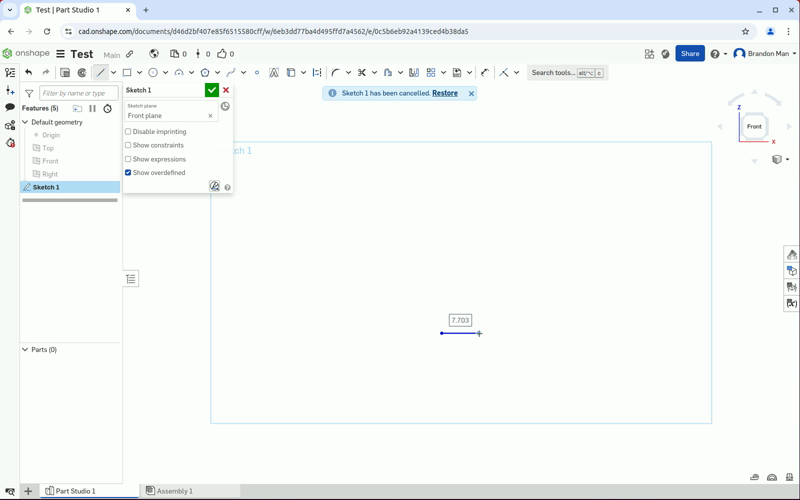
key_down(shift)
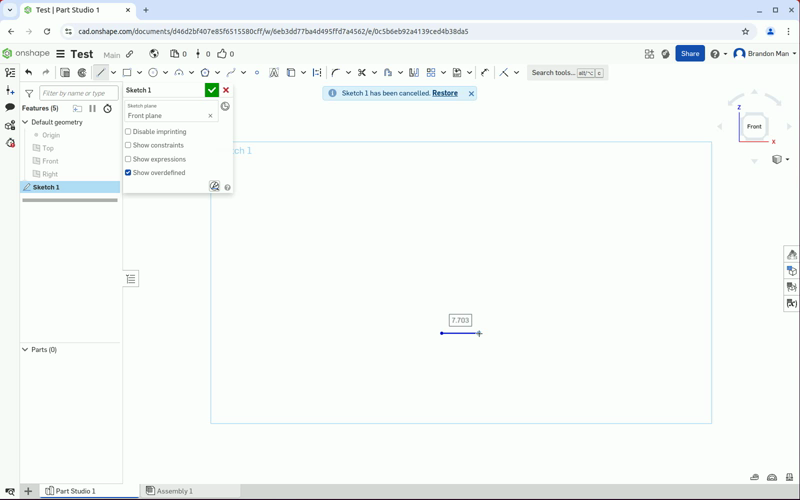
mouse_move(509, 333)
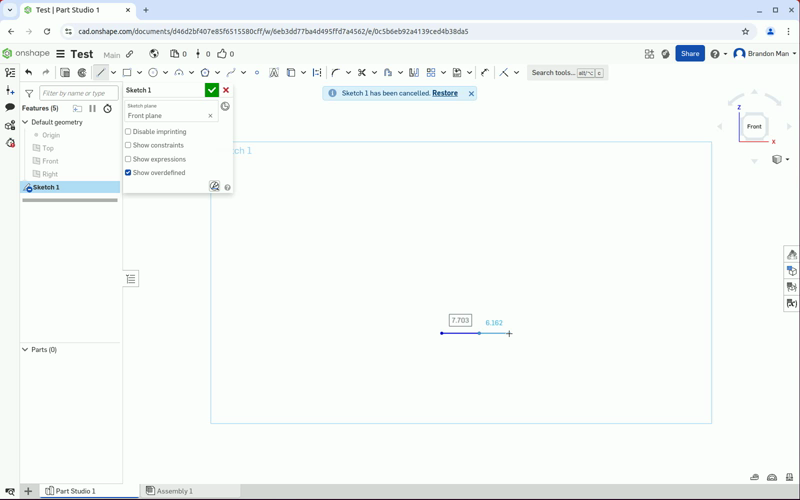
mouse_move(479, 327)
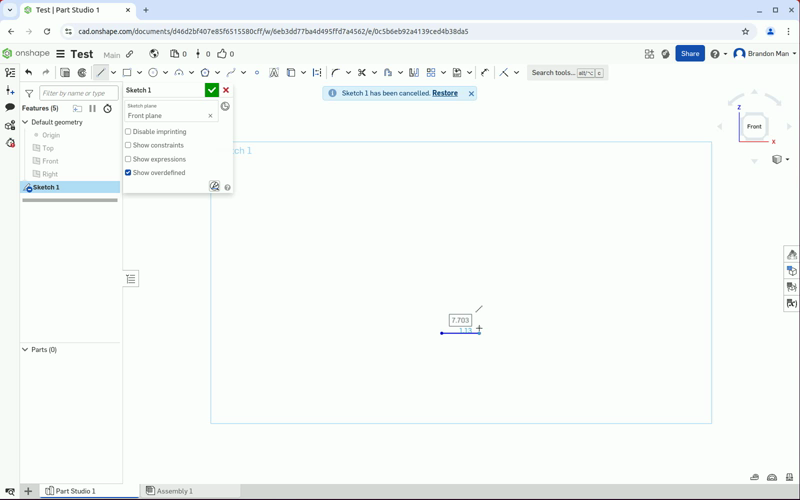
scroll(6)
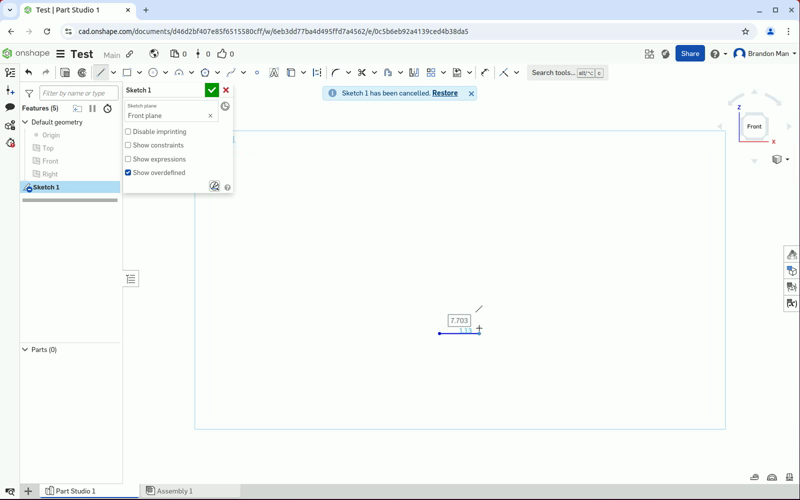
scroll(6)
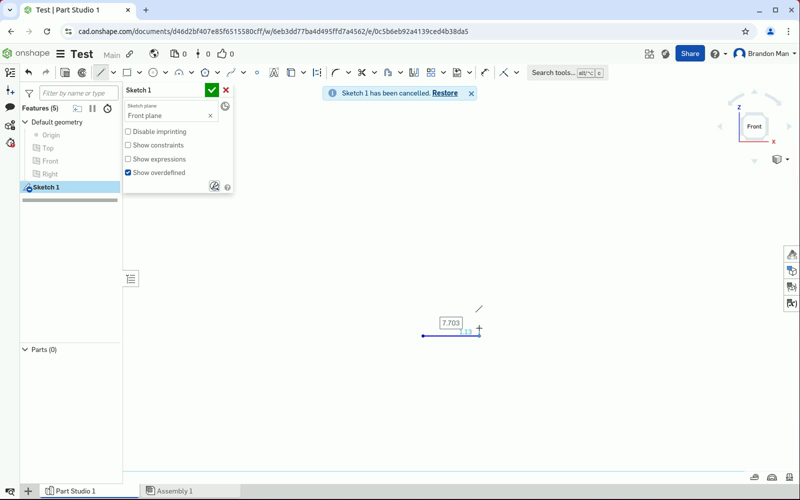
scroll(6)
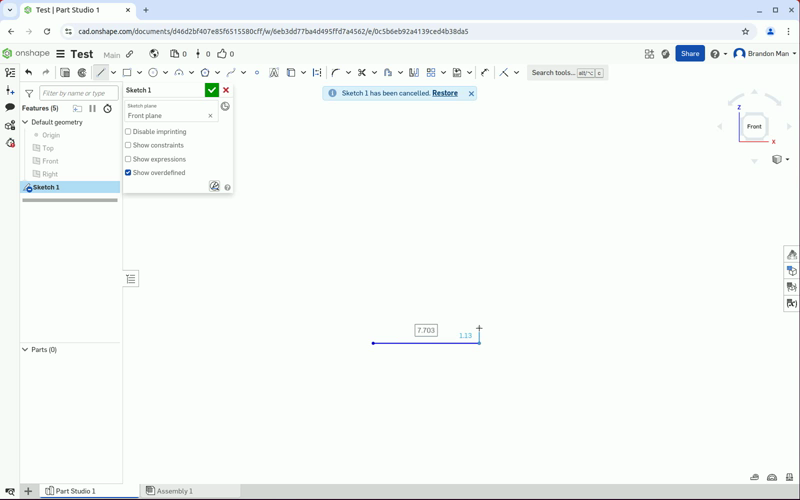
scroll(6)
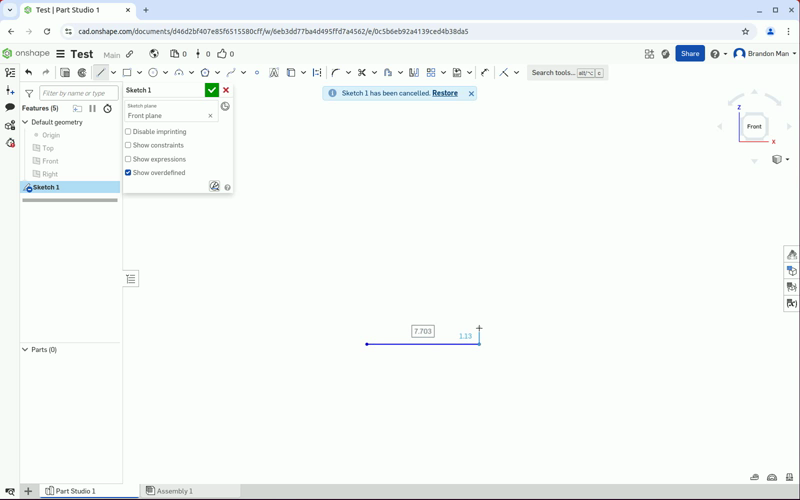
scroll(6)
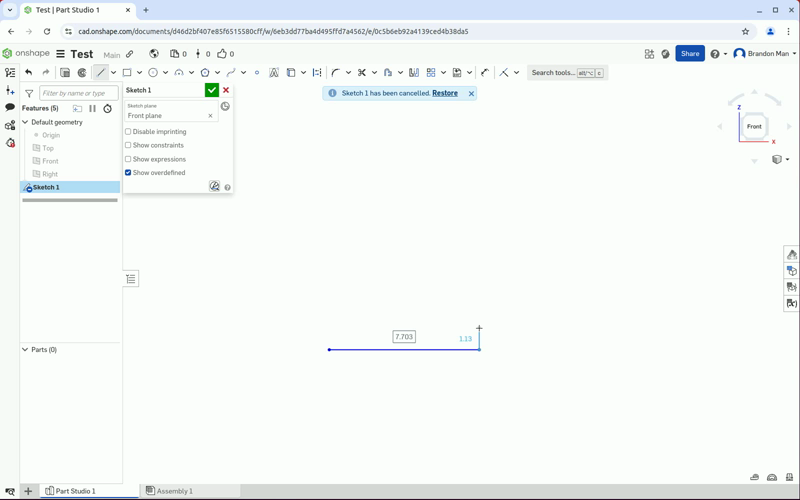
scroll(6)
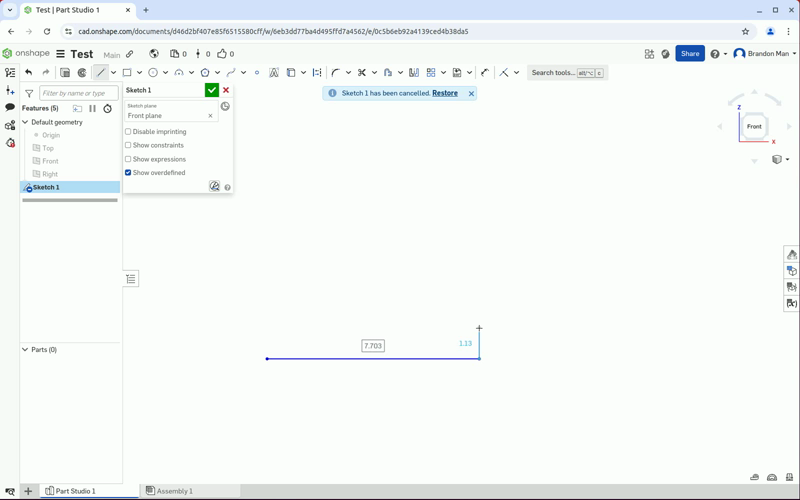
scroll(6)
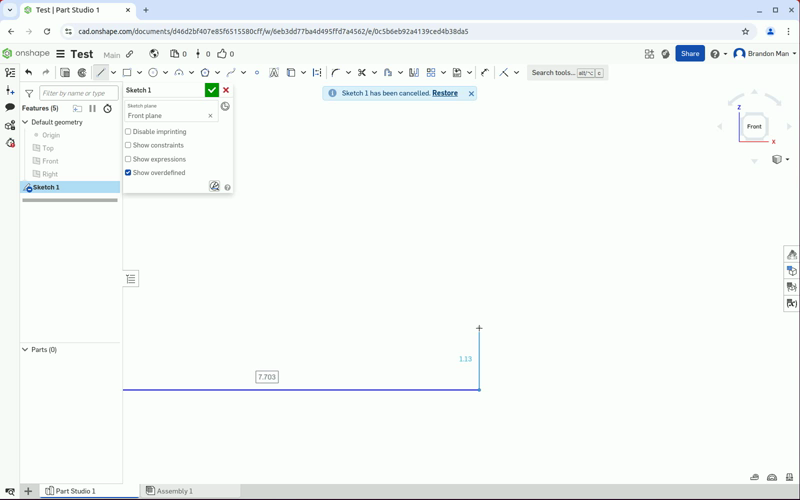
click(479, 327)
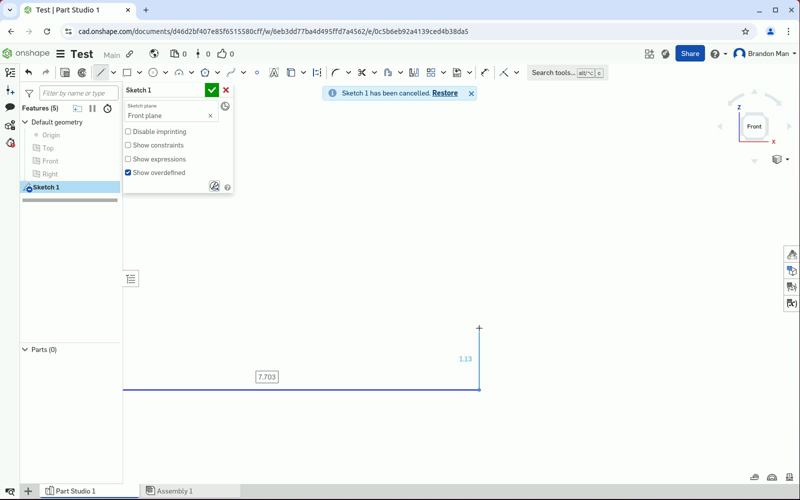
scroll(-6)
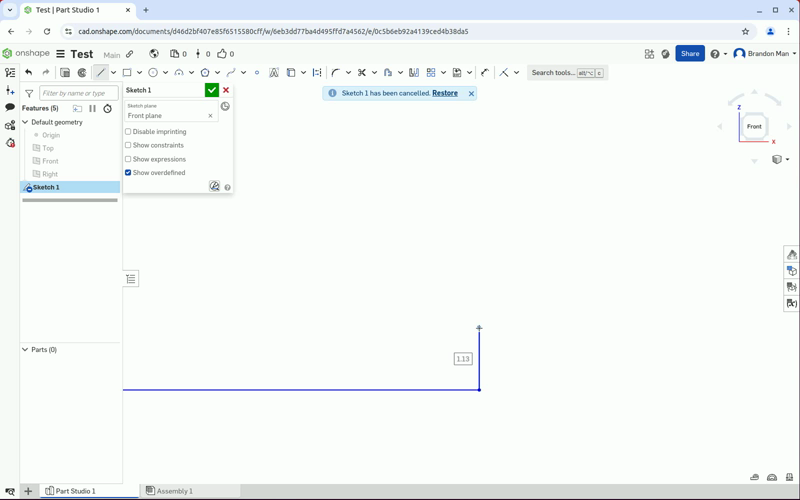
scroll(-6)
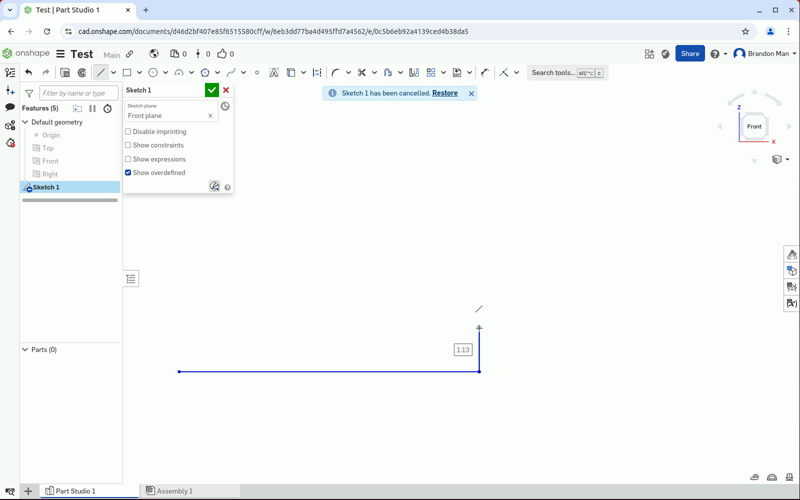
scroll(-6)
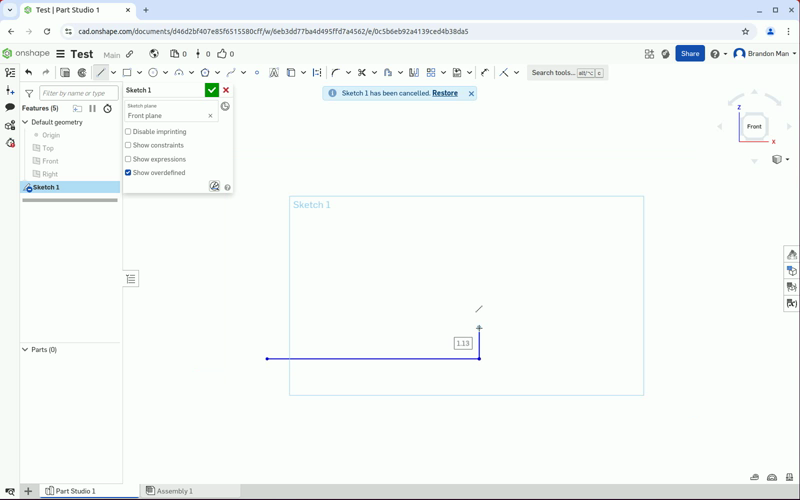
scroll(-6)
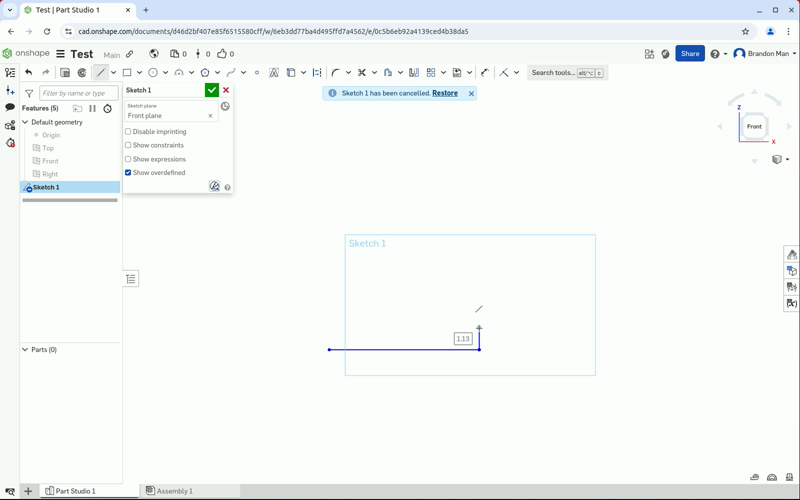
scroll(-6)
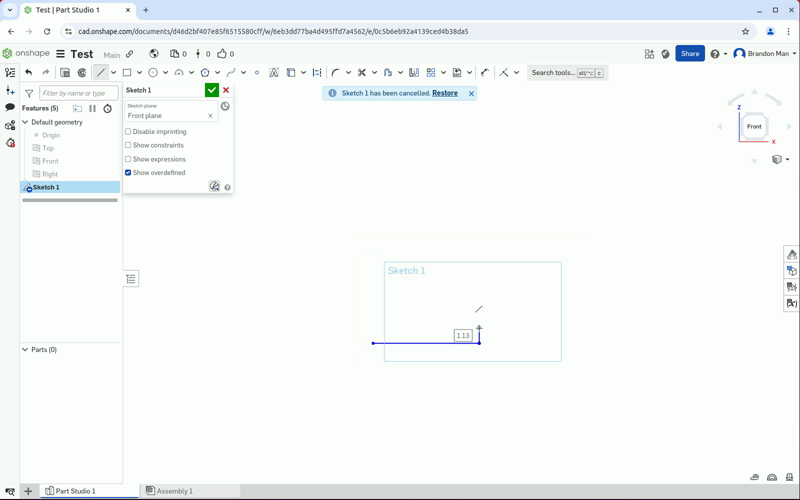
scroll(-6)
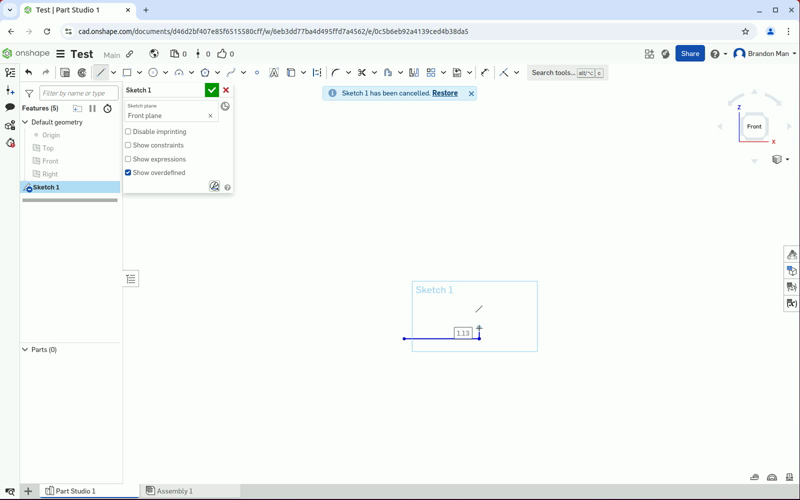
scroll(-6)
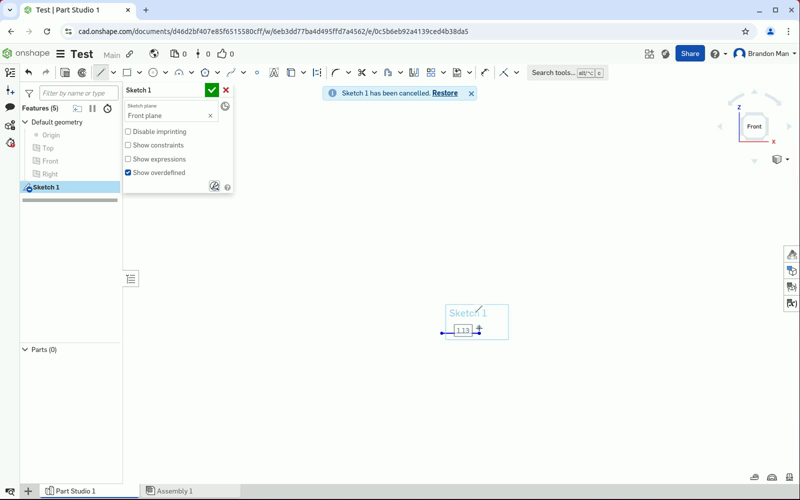
key_up(shift)
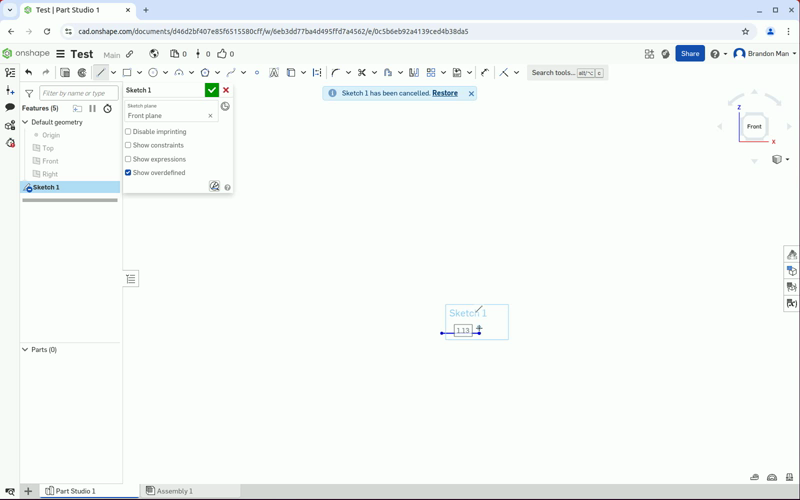
key_down(shift)
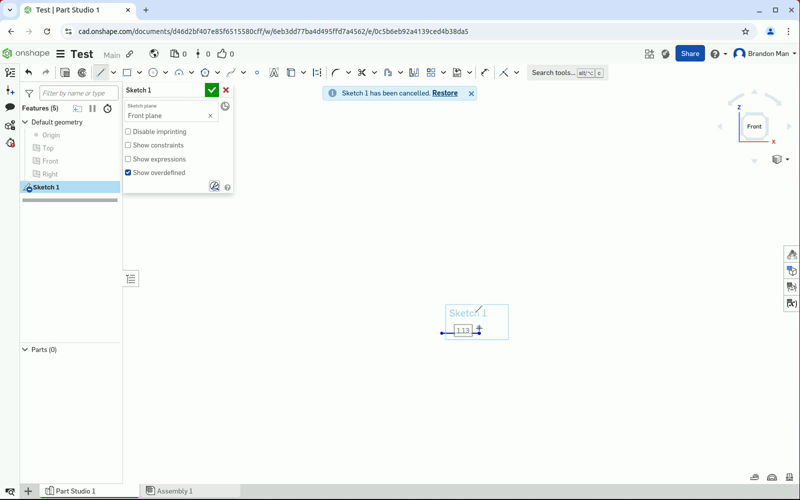
mouse_move(509, 327)
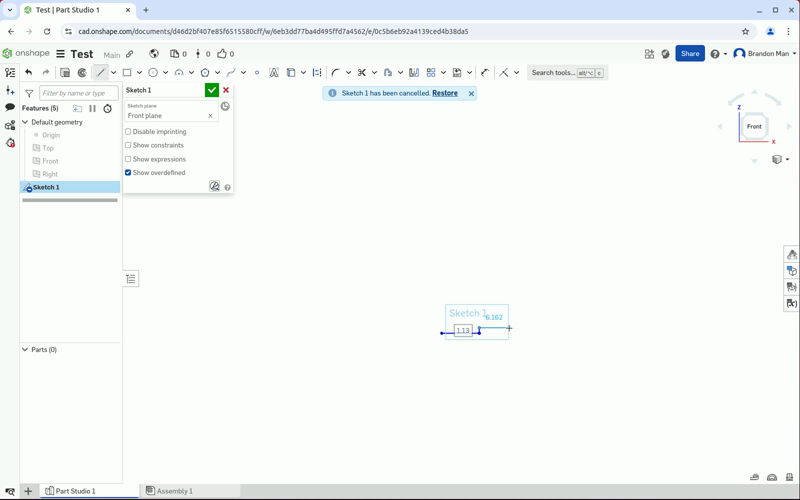
mouse_move(441, 327)
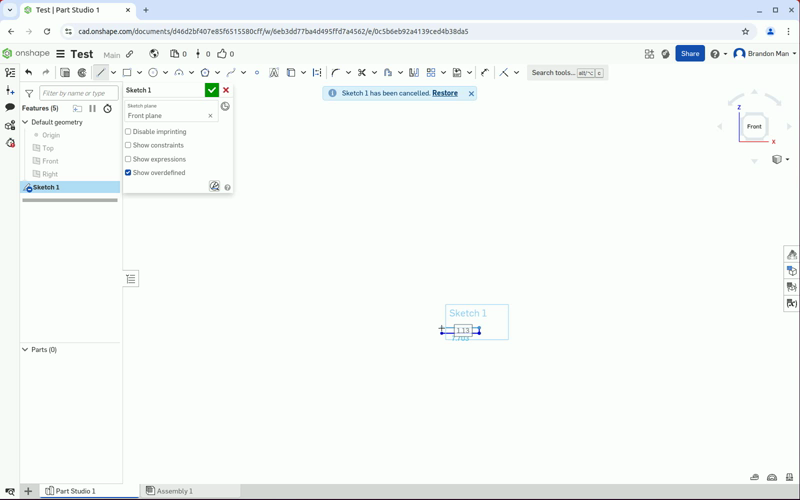
click(441, 327)
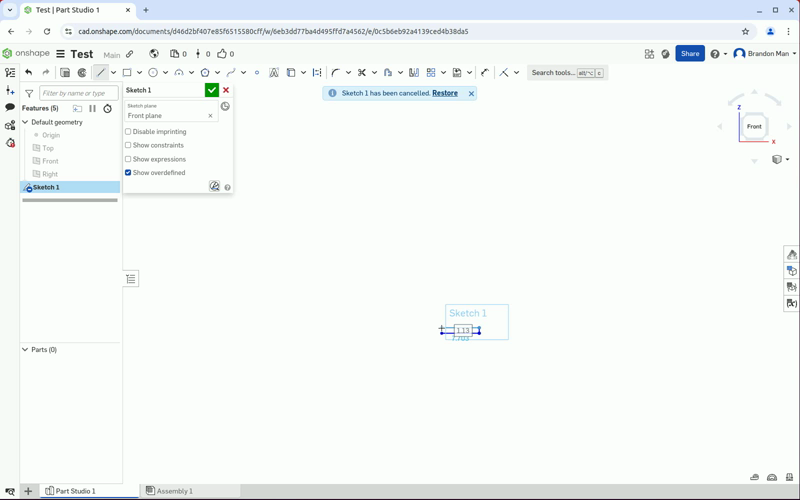
key_up(shift)
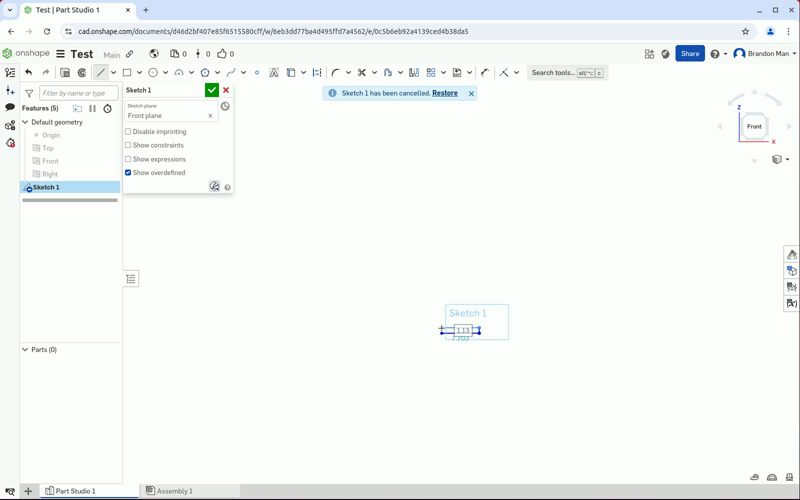
mouse_move(471, 327)
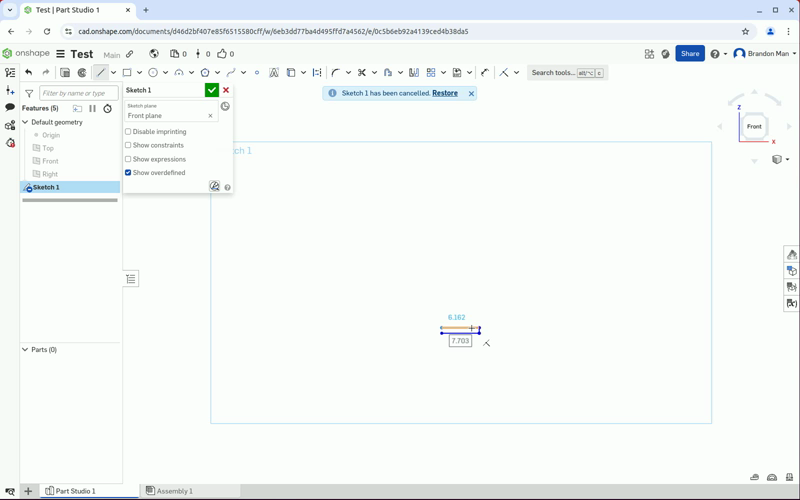
key_down(shift)
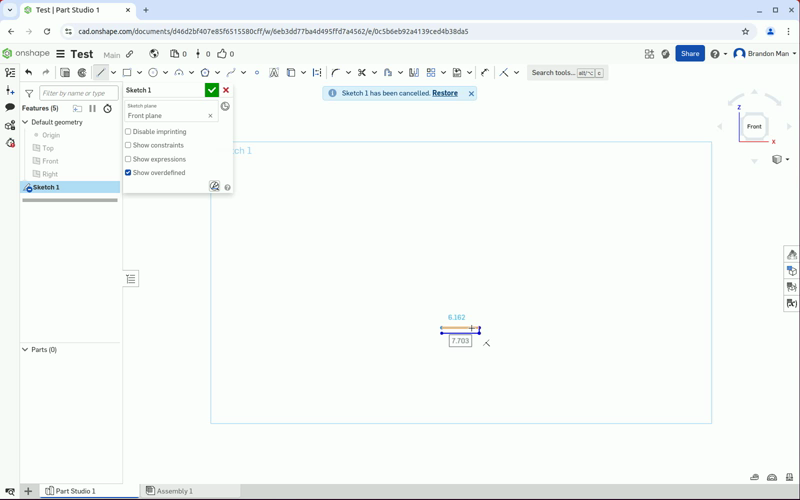
mouse_move(441, 333)
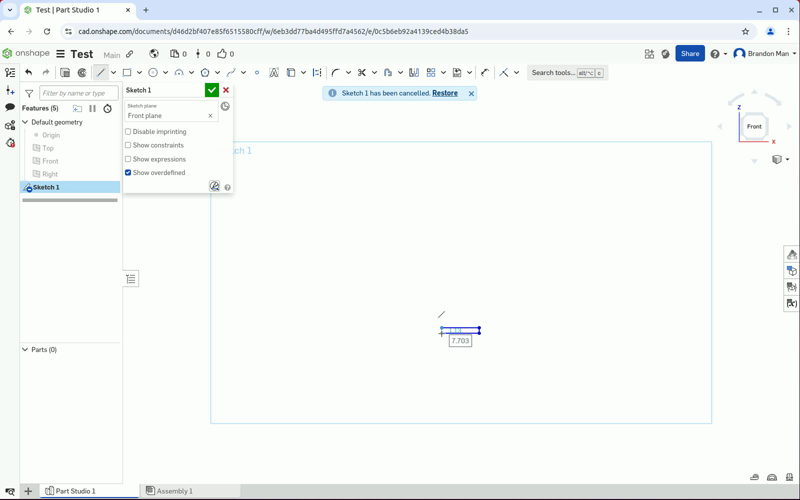
scroll(6)
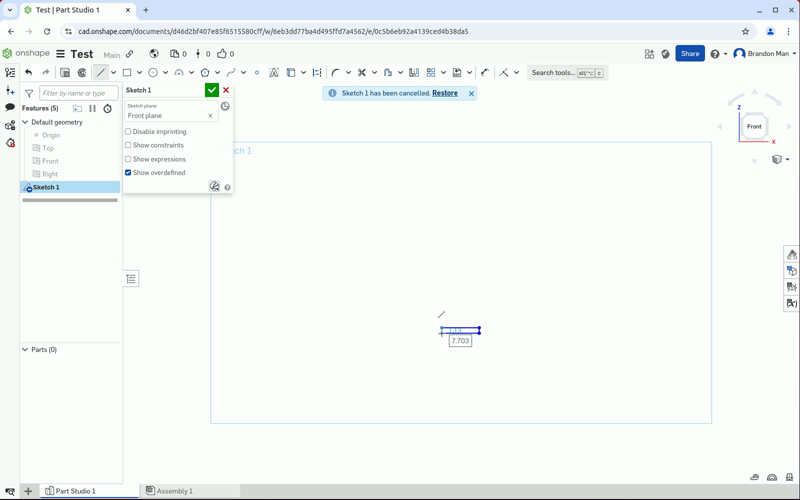
scroll(6)
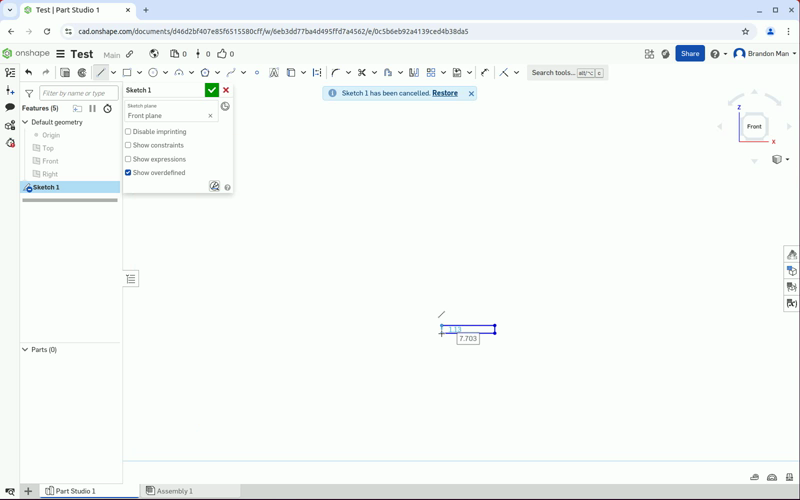
scroll(6)
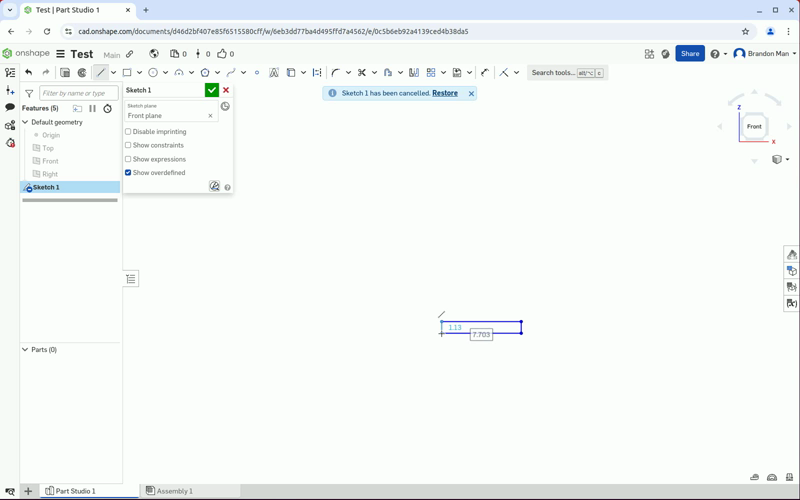
scroll(6)
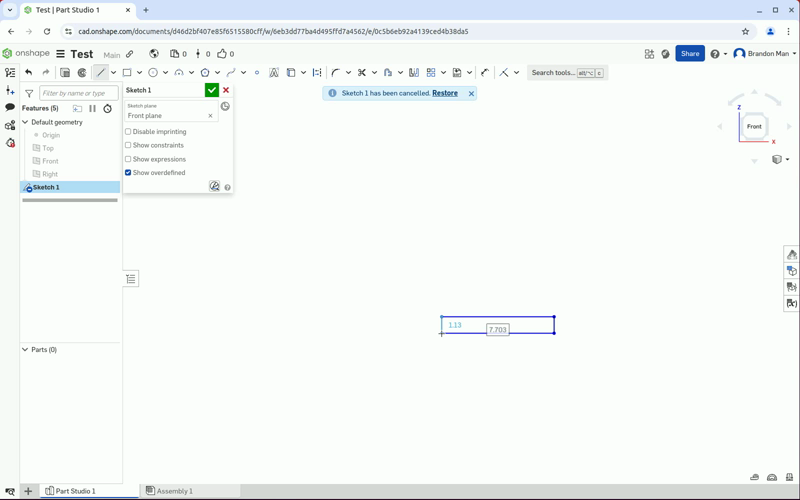
scroll(6)
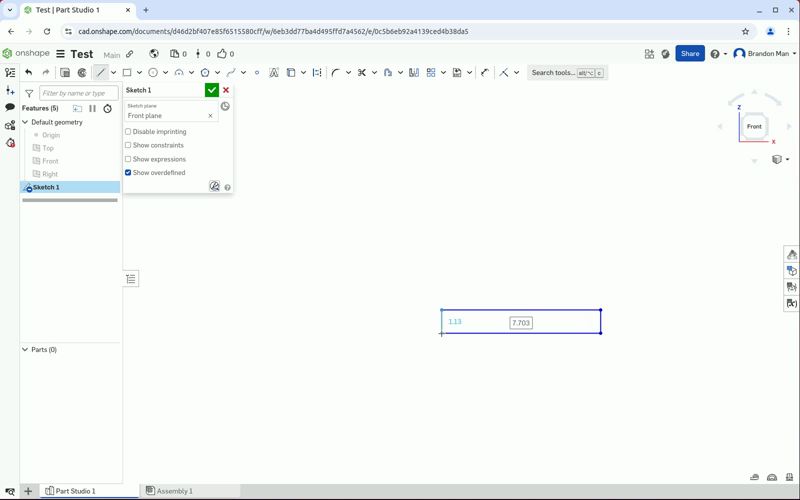
scroll(6)
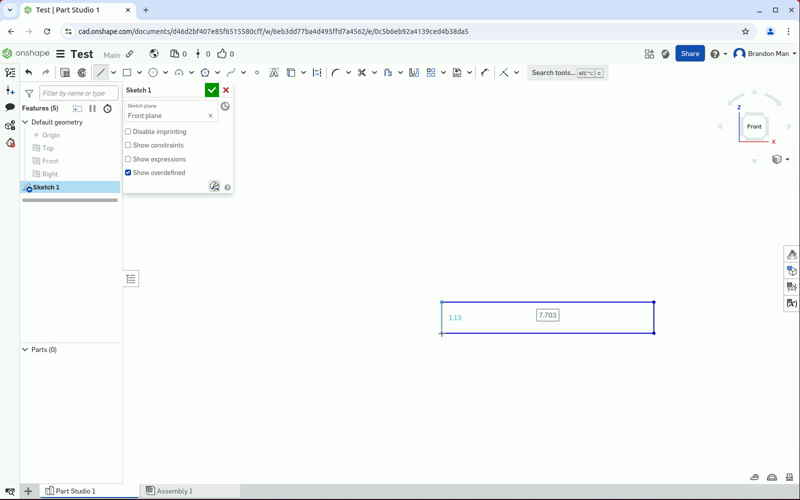
scroll(6)
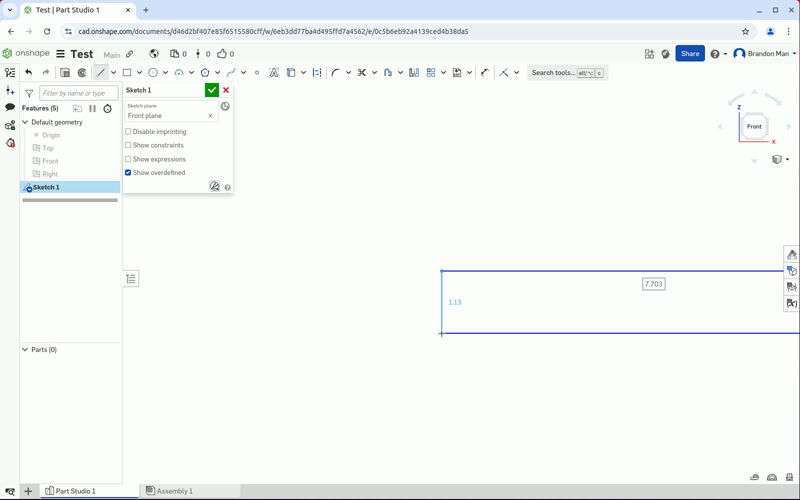
key_up(shift)
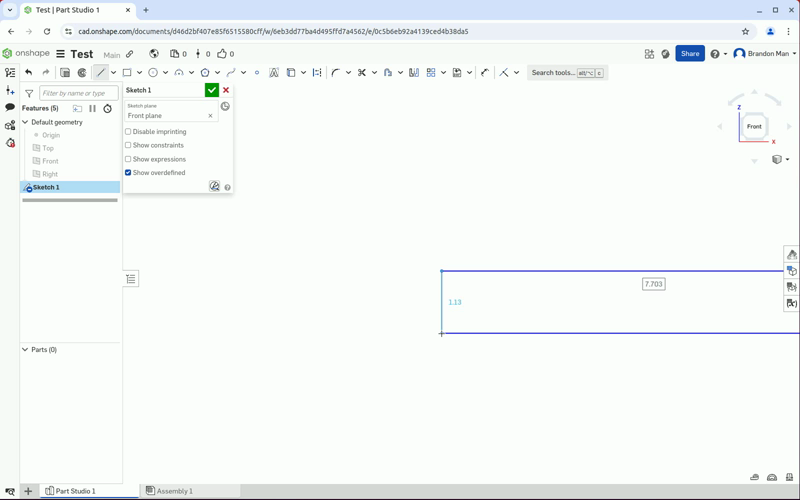
click(441, 333)
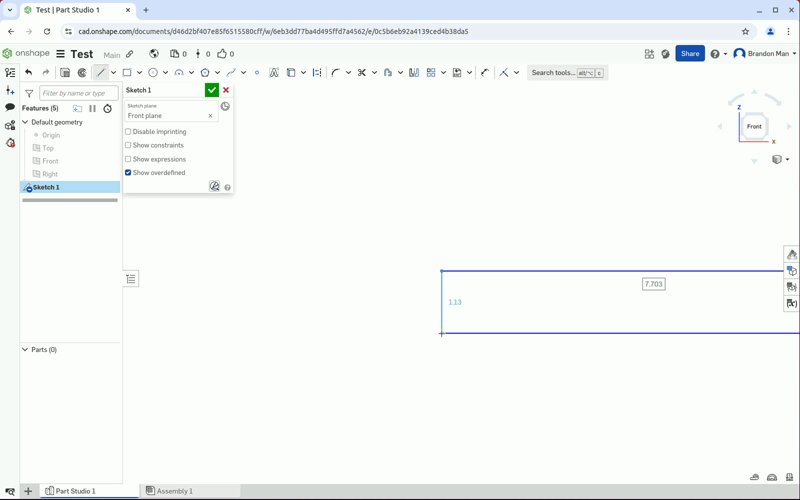
scroll(-6)
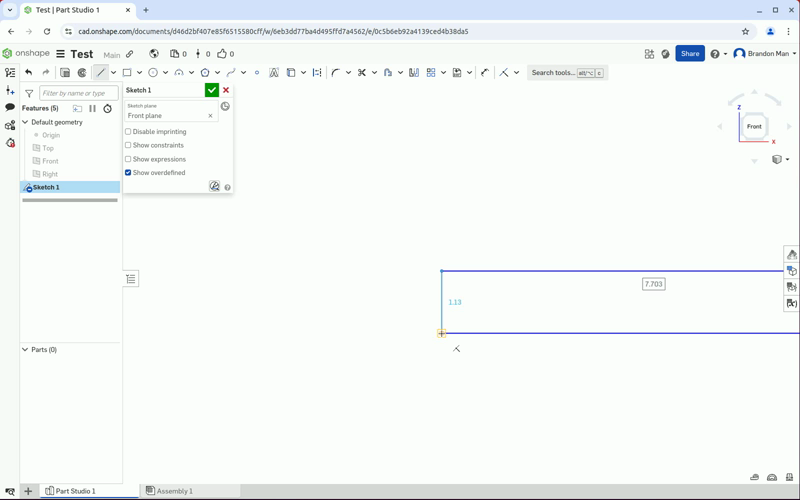
scroll(-6)
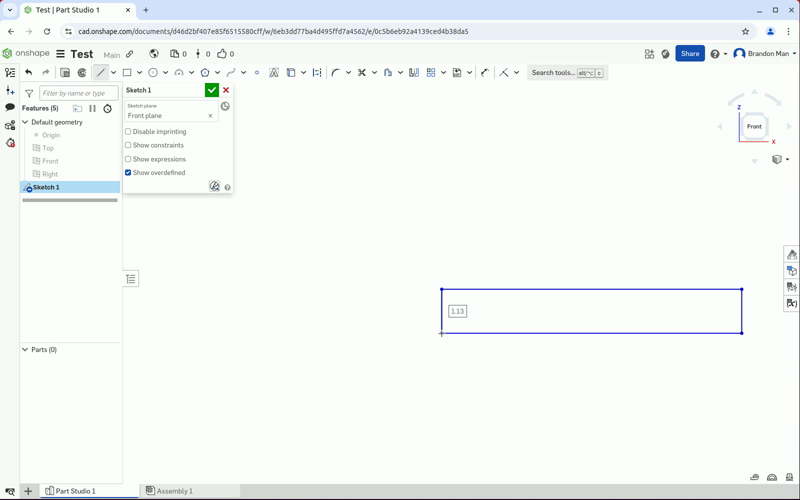
scroll(-6)
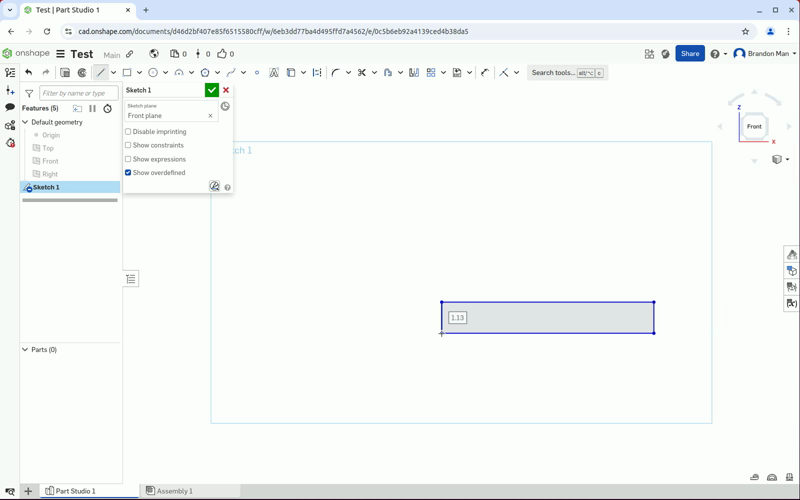
scroll(-6)
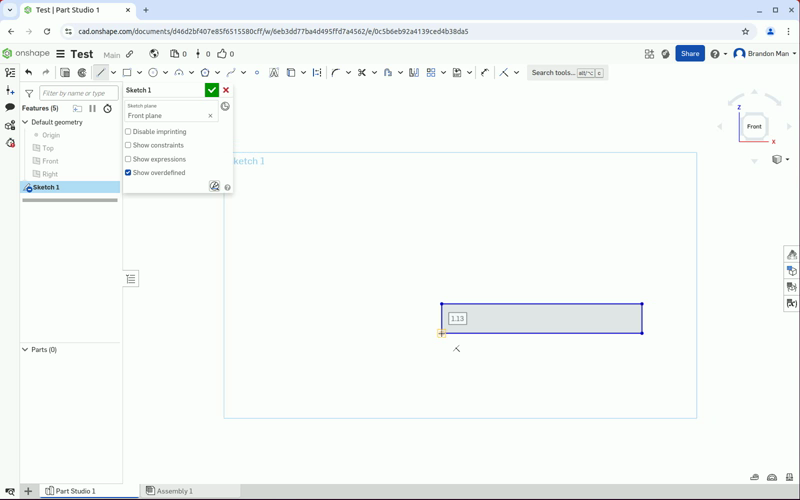
scroll(-6)
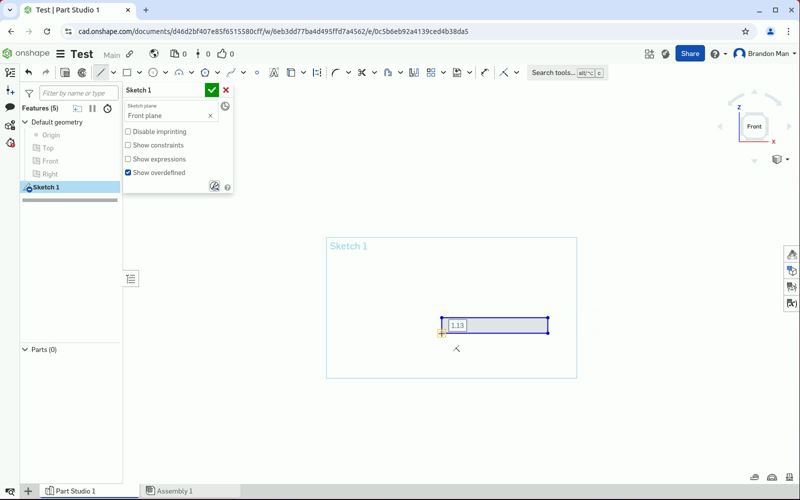
scroll(-6)
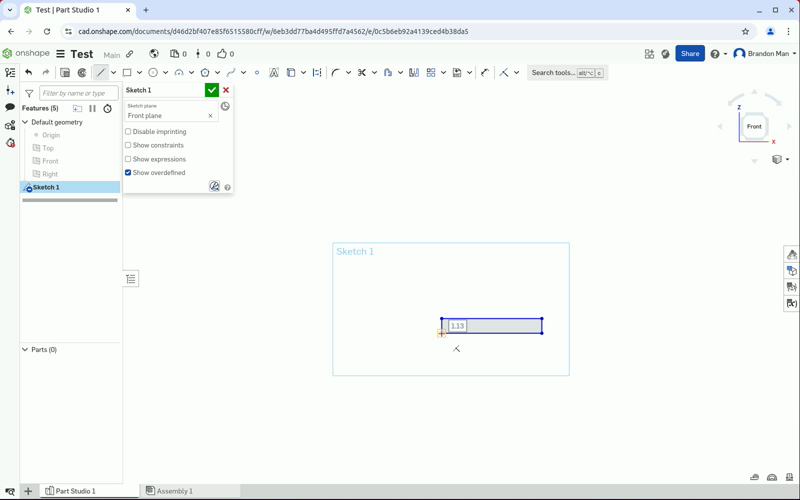
scroll(-6)
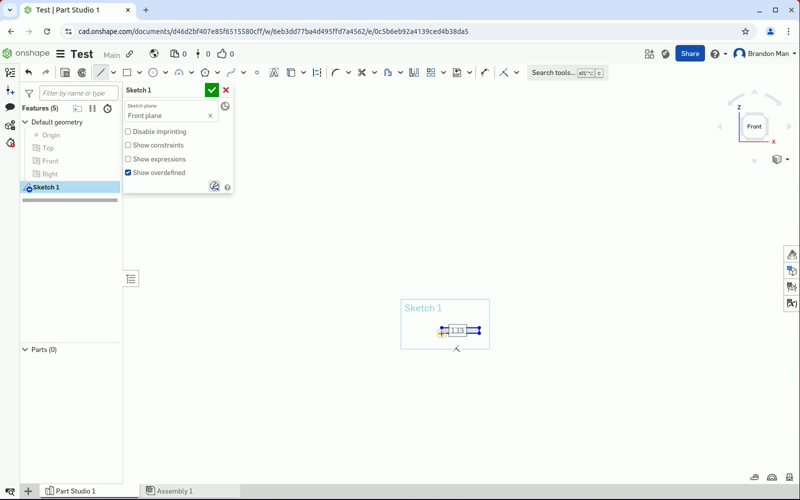
key(esc)
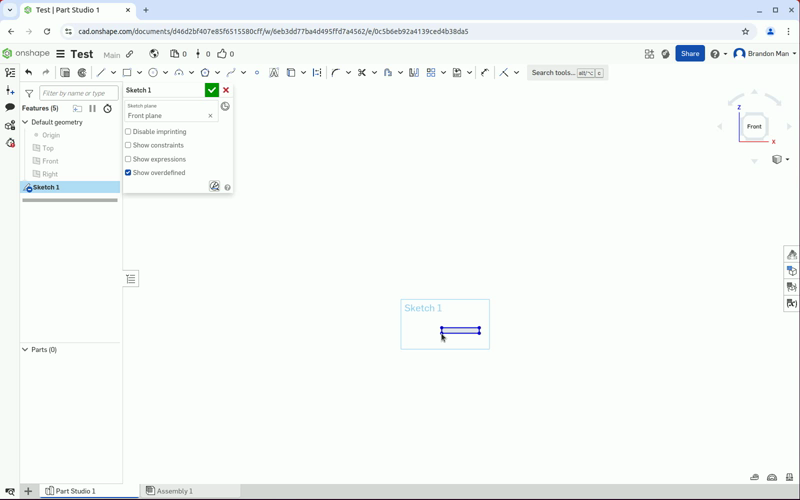
mouse_move(474, 331)
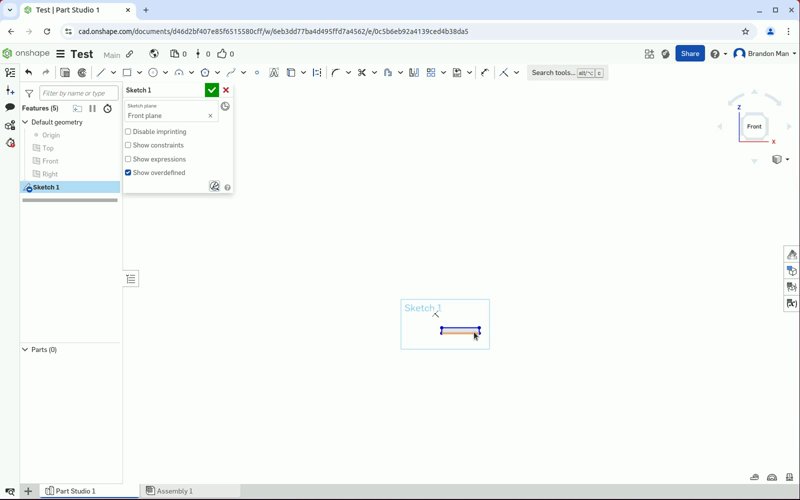
scroll(6)
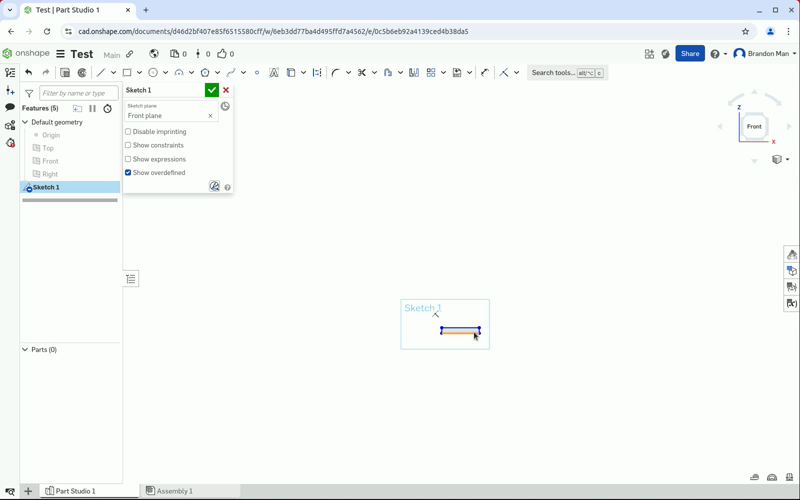
scroll(6)
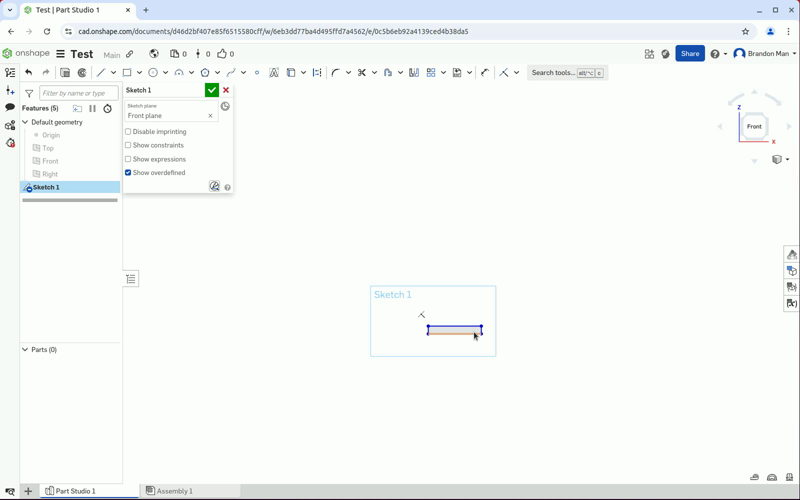
scroll(6)
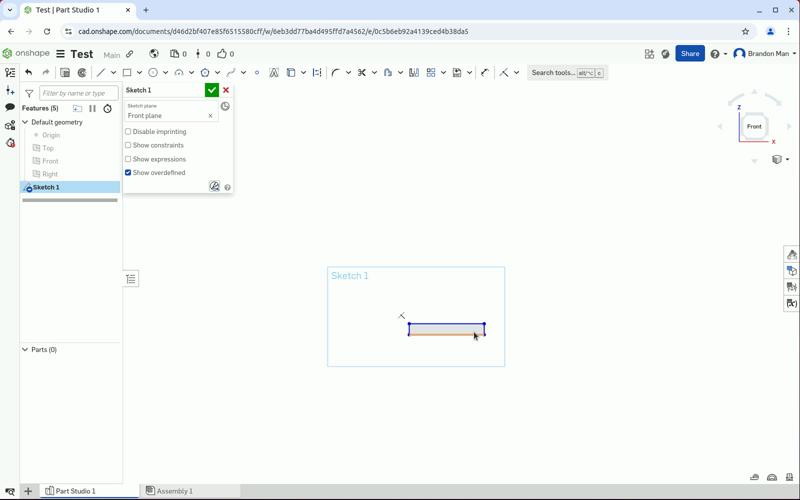
scroll(6)
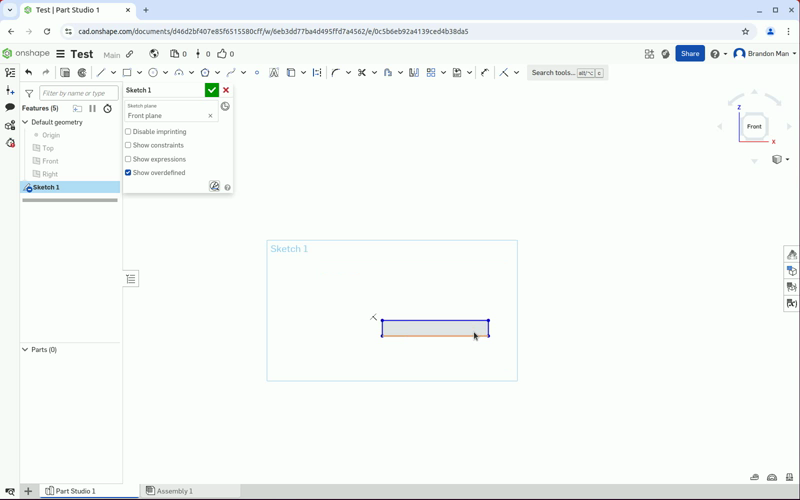
scroll(6)
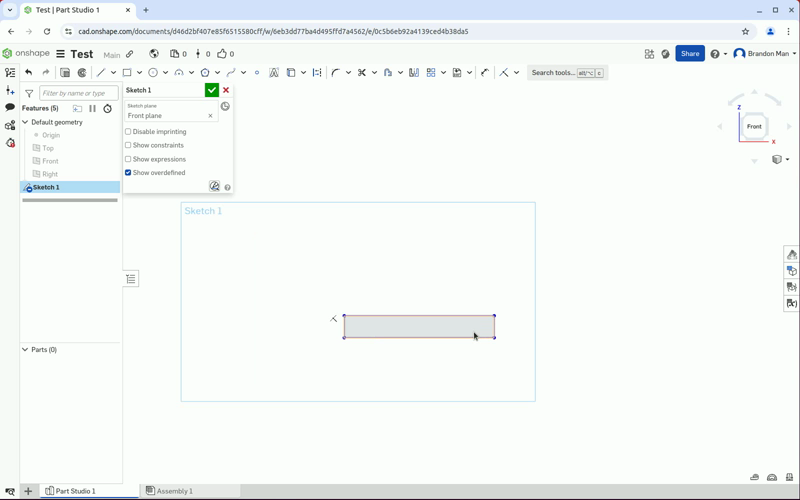
scroll(6)
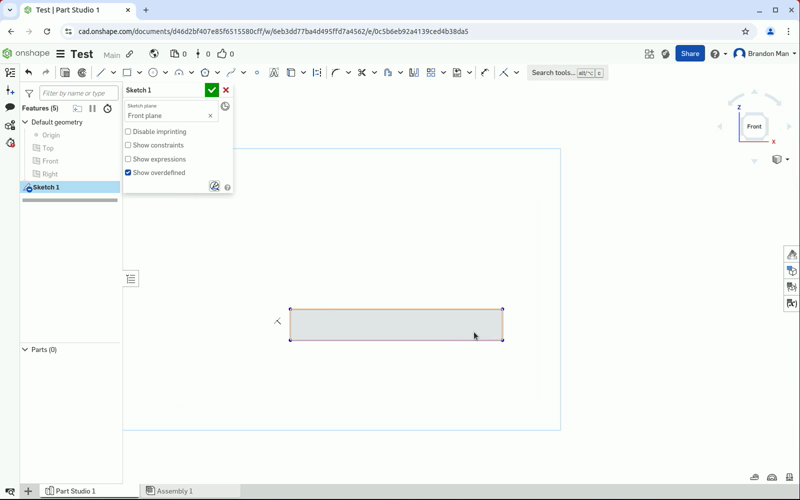
scroll(6)
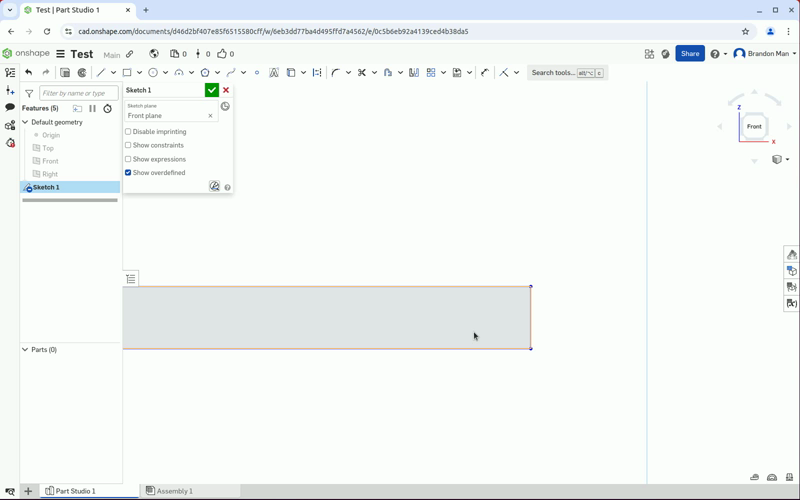
click(474, 331)
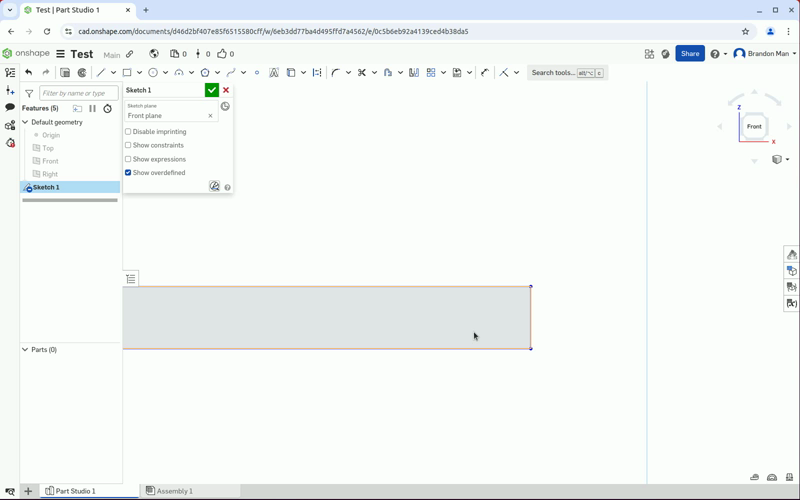
scroll(-6)
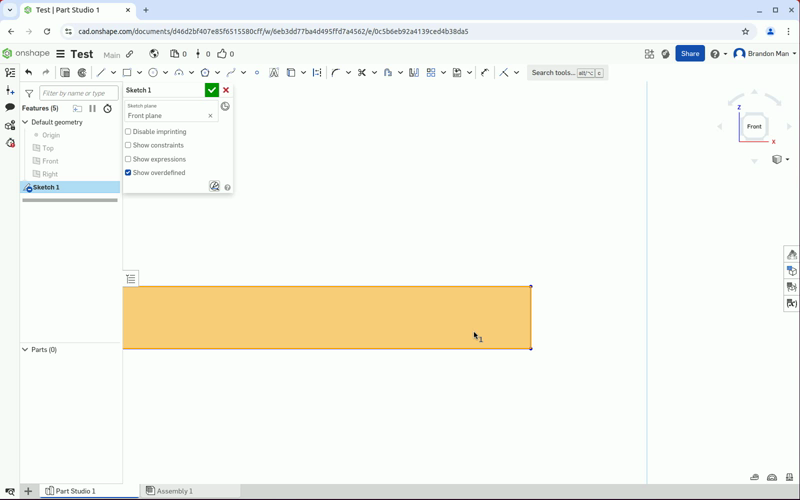
scroll(-6)
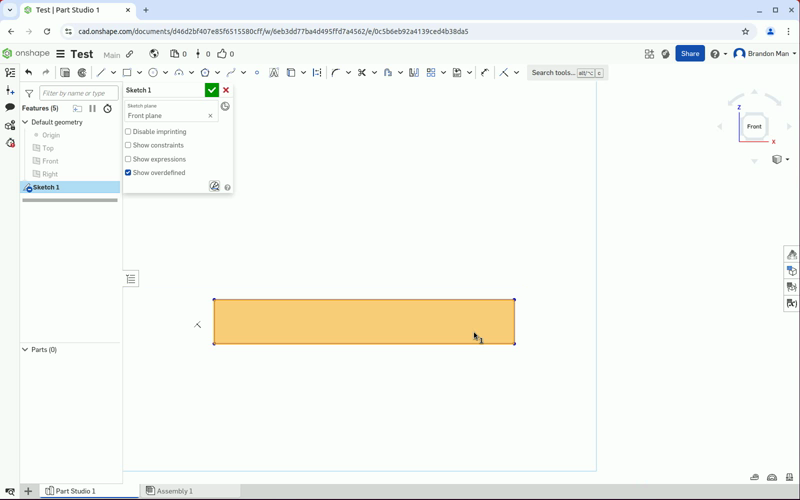
scroll(-6)
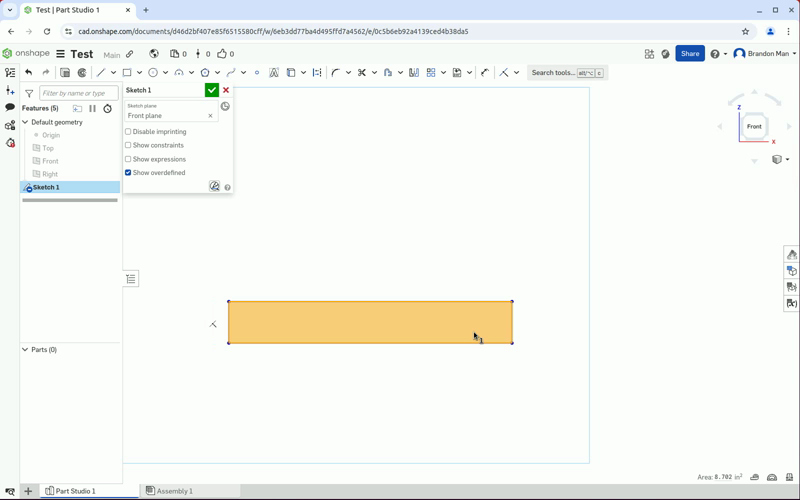
scroll(-6)
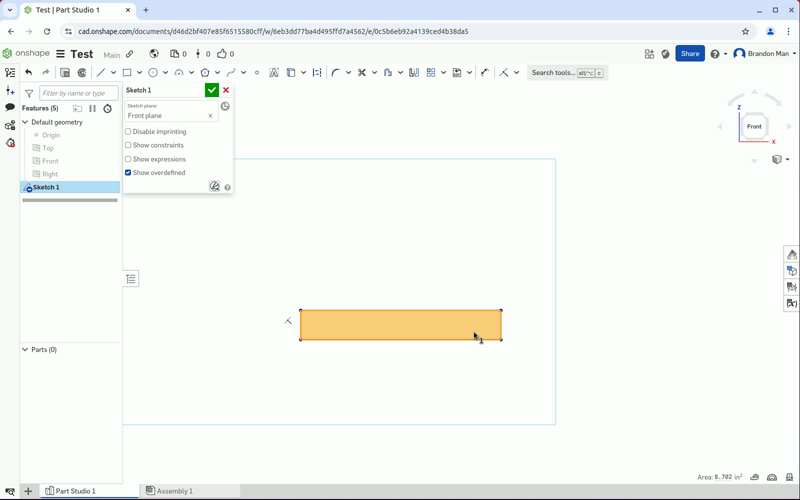
scroll(-6)
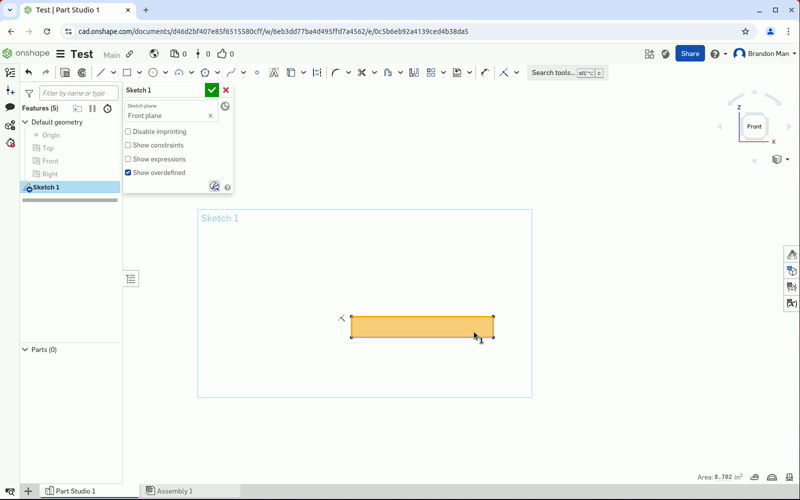
scroll(-6)
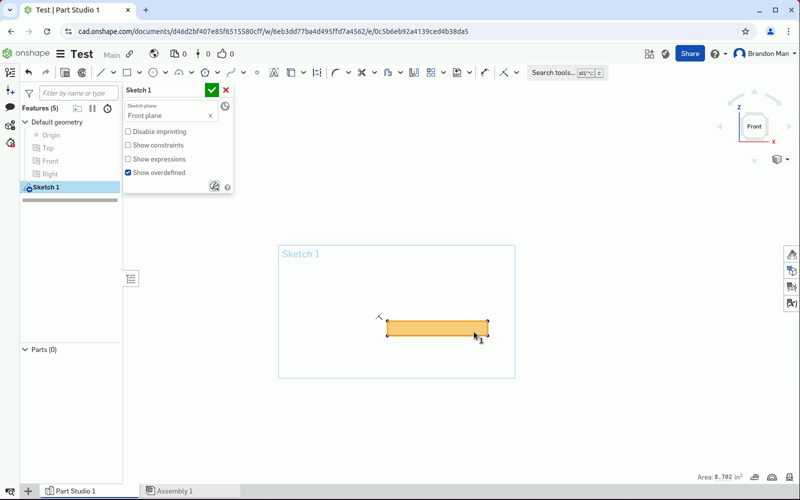
scroll(-6)
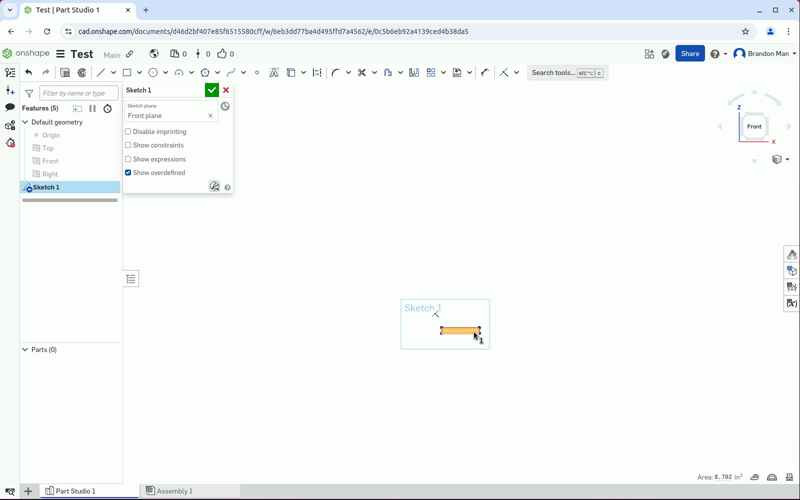
mouse_move(73, 352)
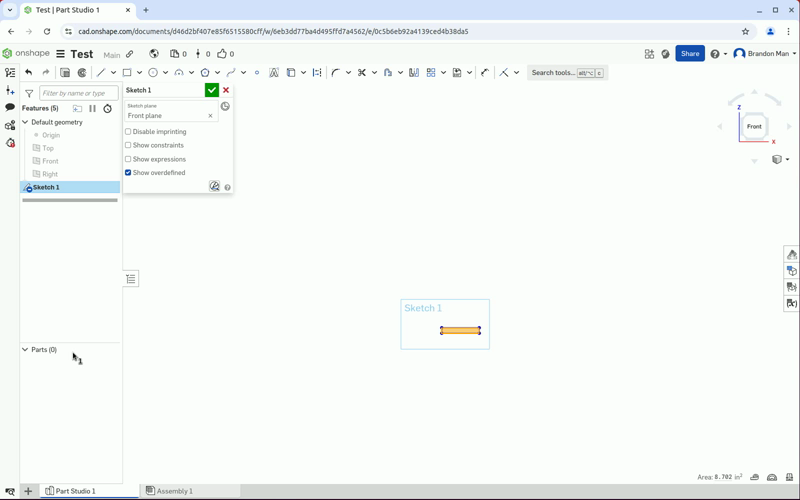
key(shift+y)
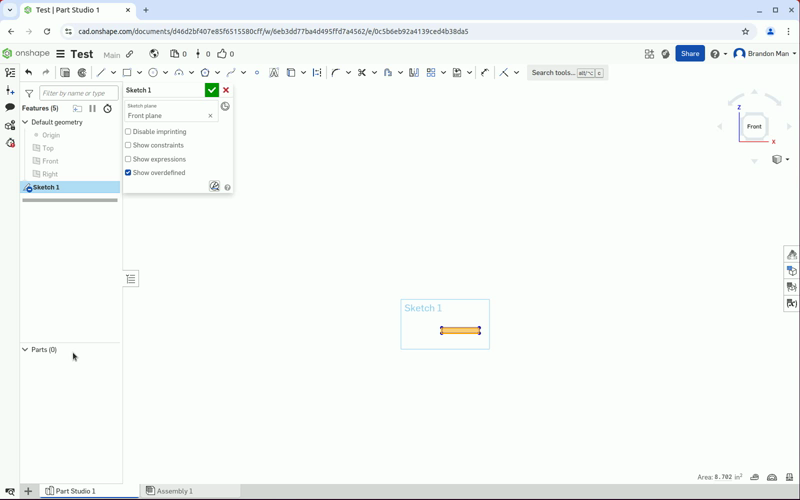
key(shift+e)
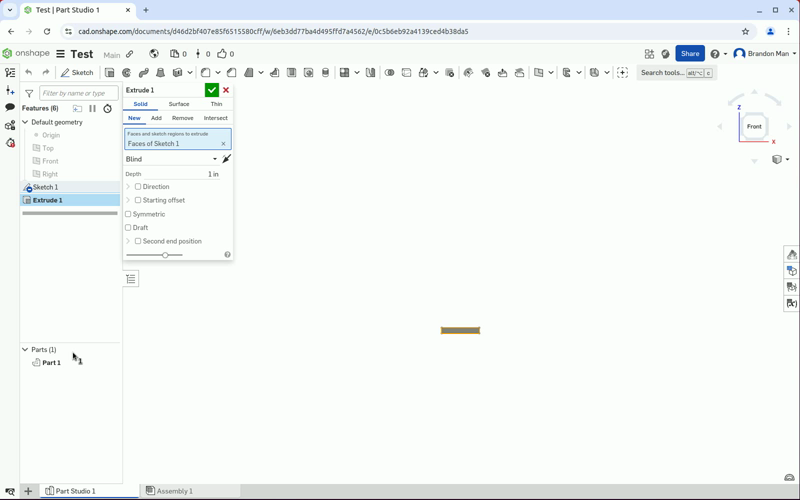
mouse_move(143, 106)
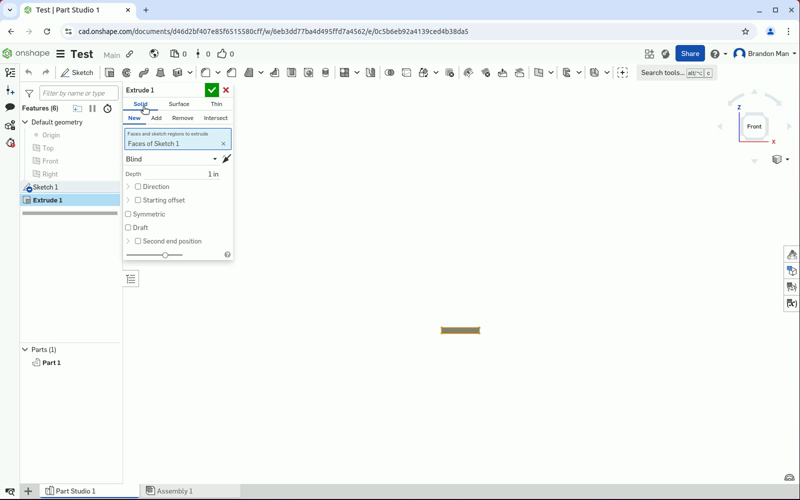
click(143, 106)
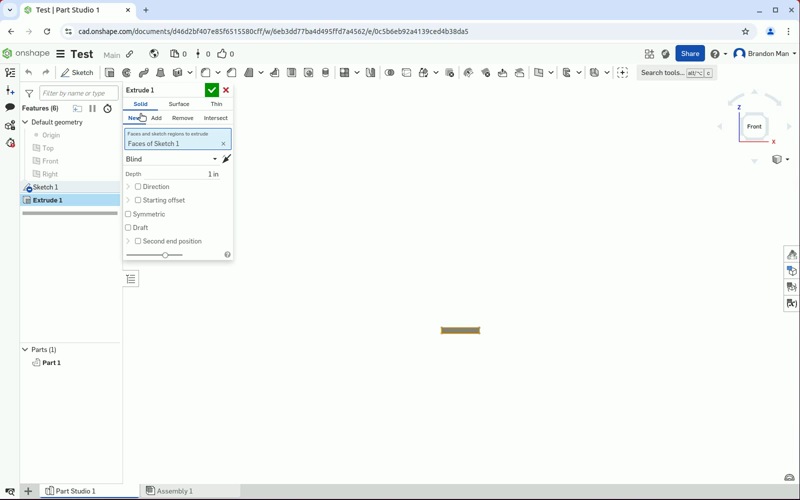
mouse_move(137, 120)
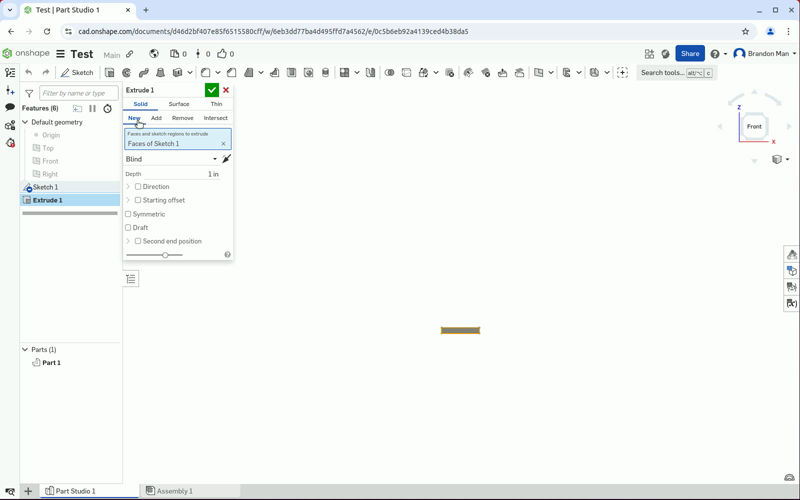
click(137, 120)
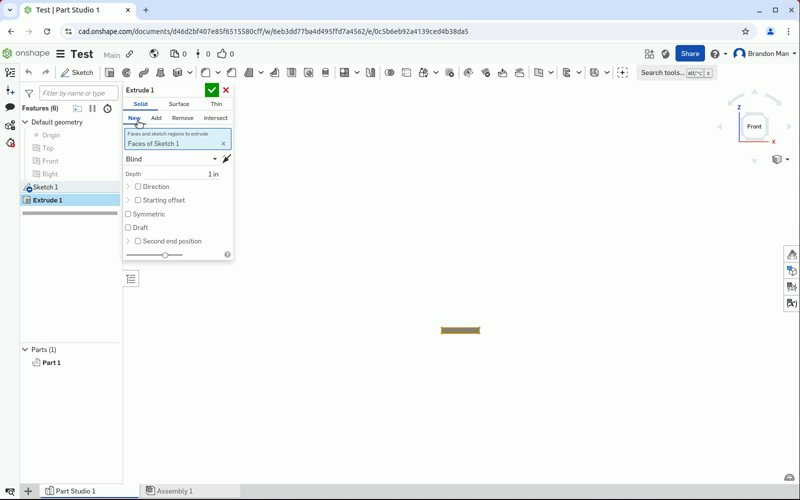
key(tab, 4)
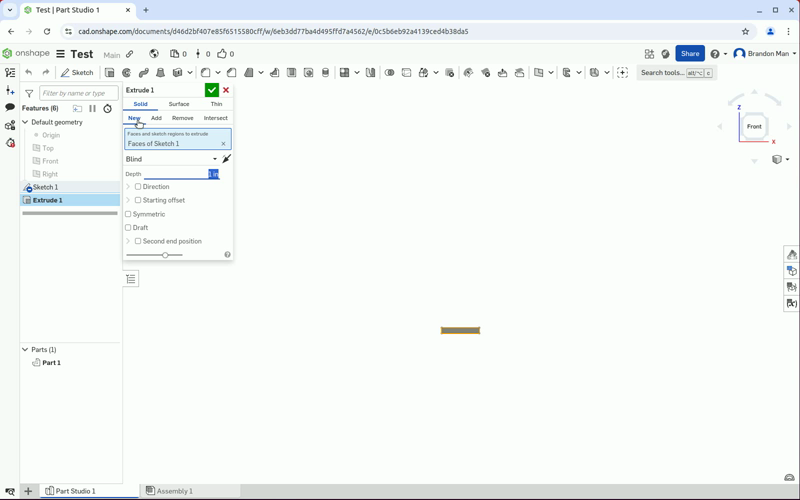
text(7.222)
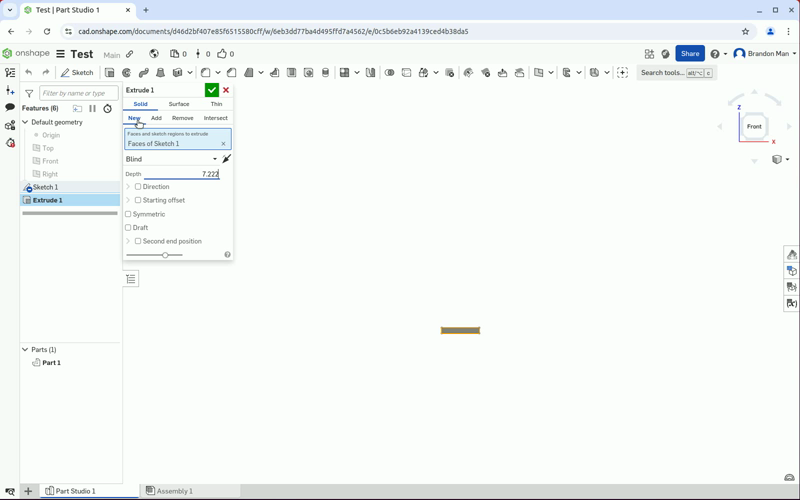
key(tab, 3)
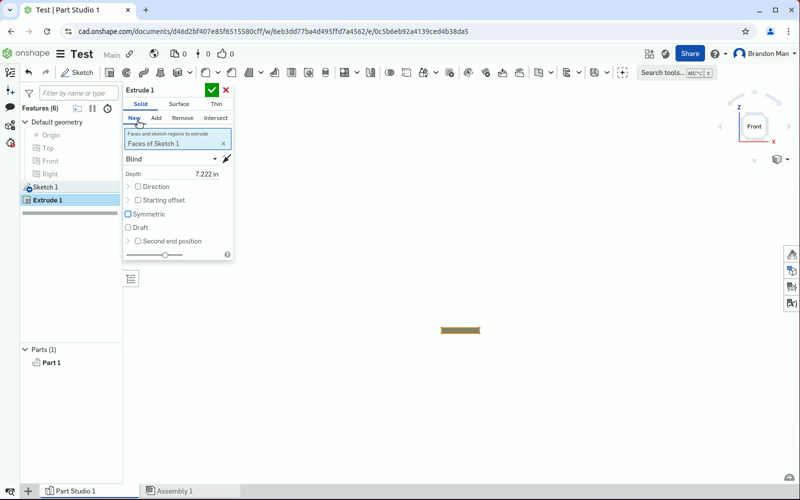
key(space)
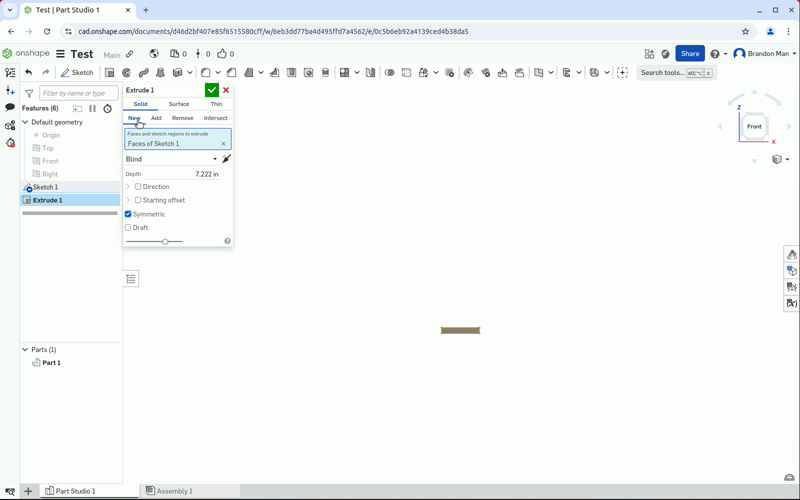
key(enter)
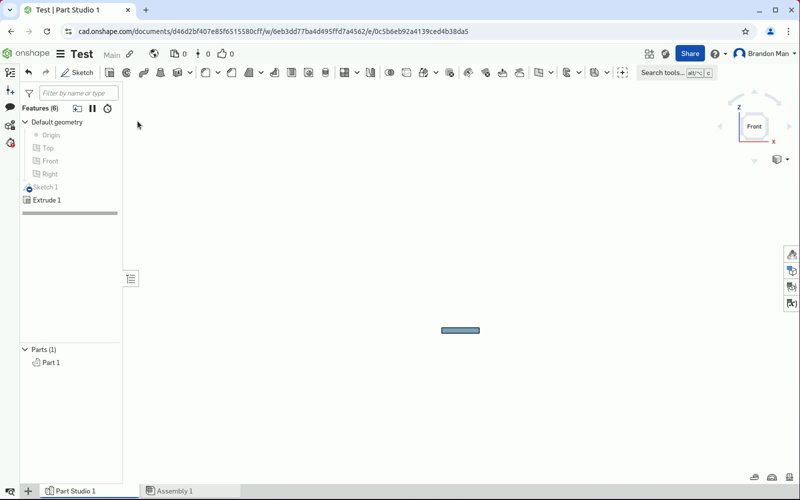
key(shift+h)
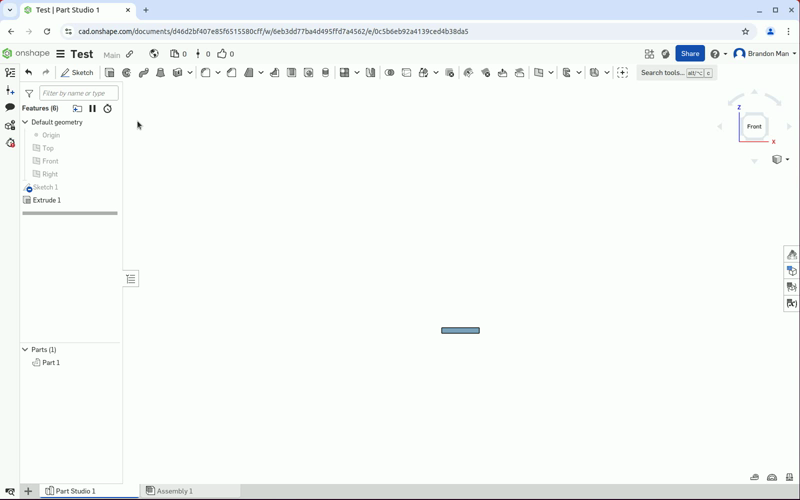
key(shift+h)
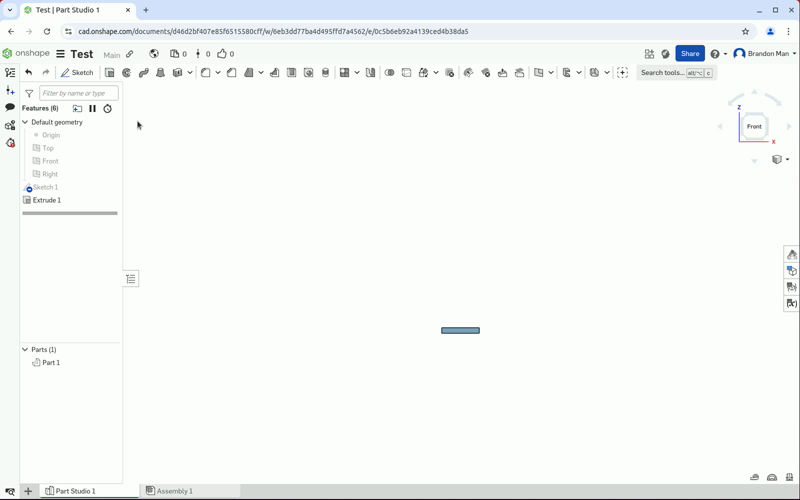
mouse_move(73, 189)
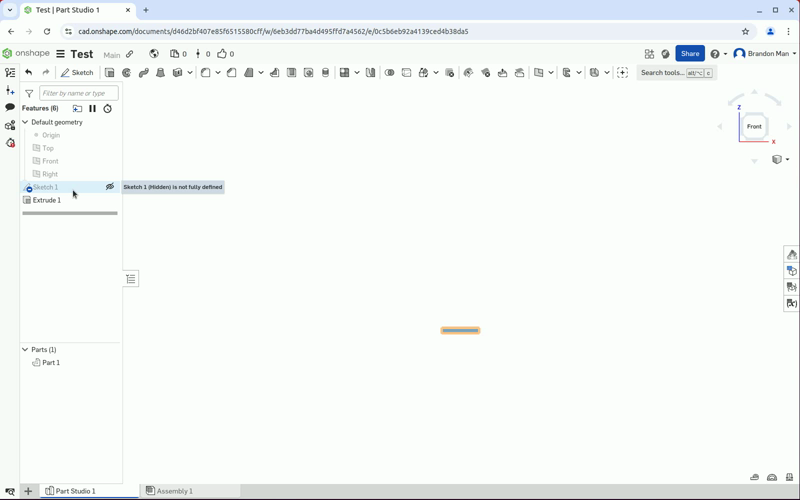
click(73, 189)
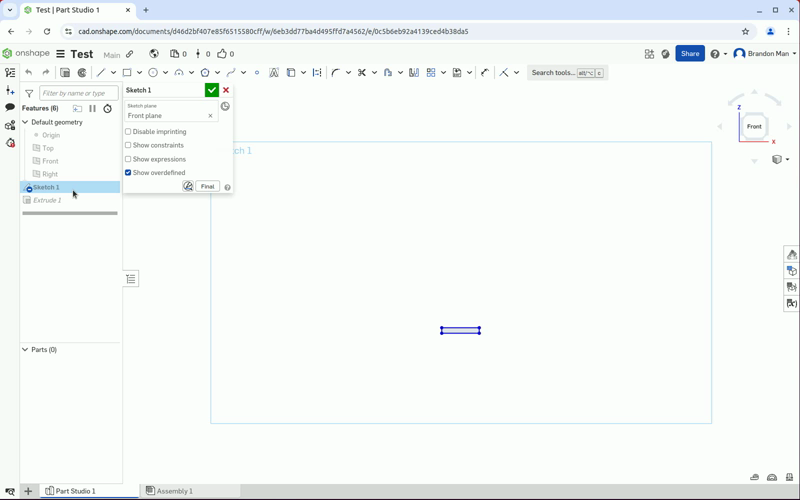
mouse_move(229, 92)
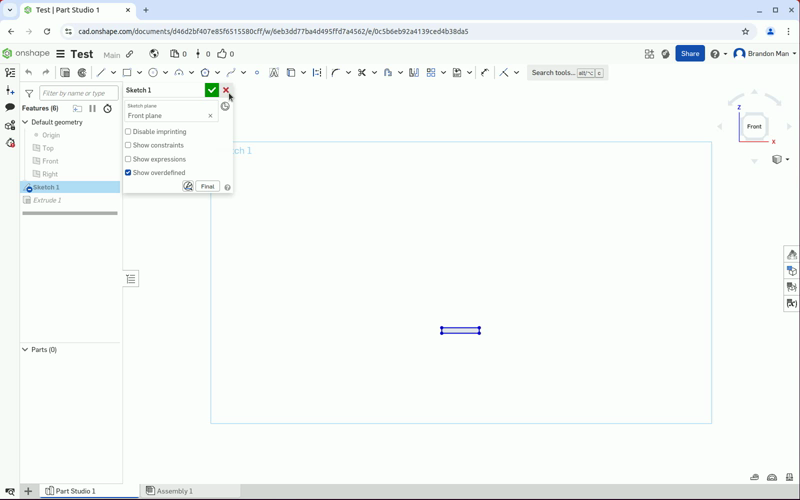
click(229, 92)
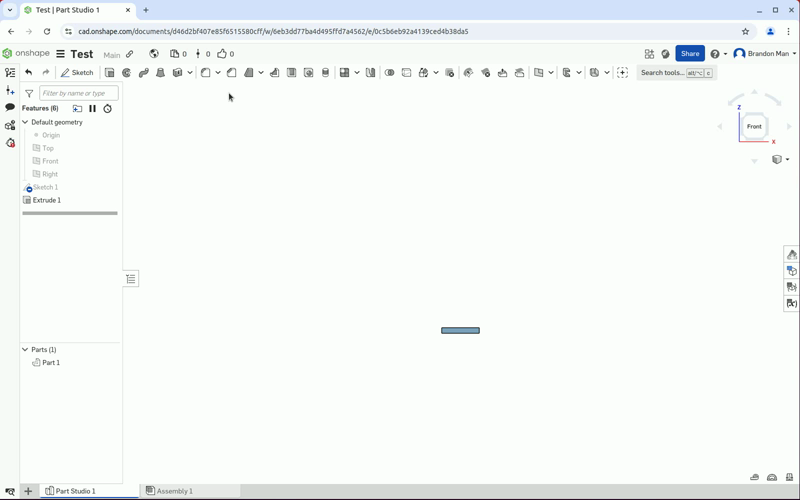
mouse_move(73, 352)
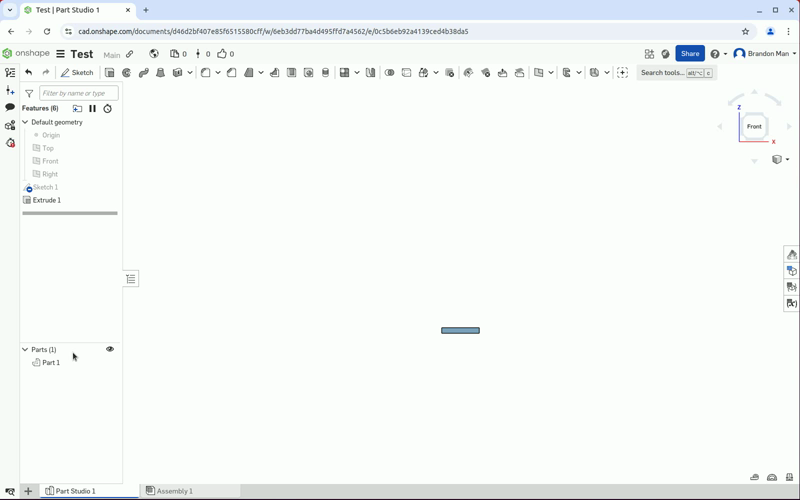
key(y)
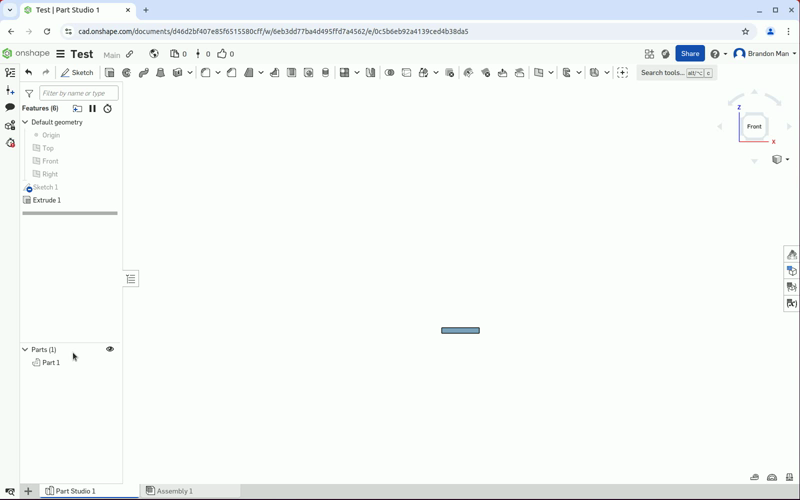
key(shift+p)
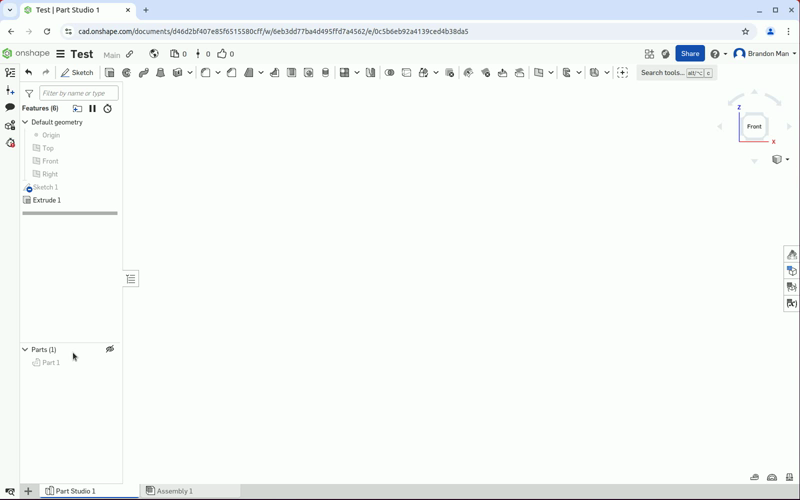
key(space)
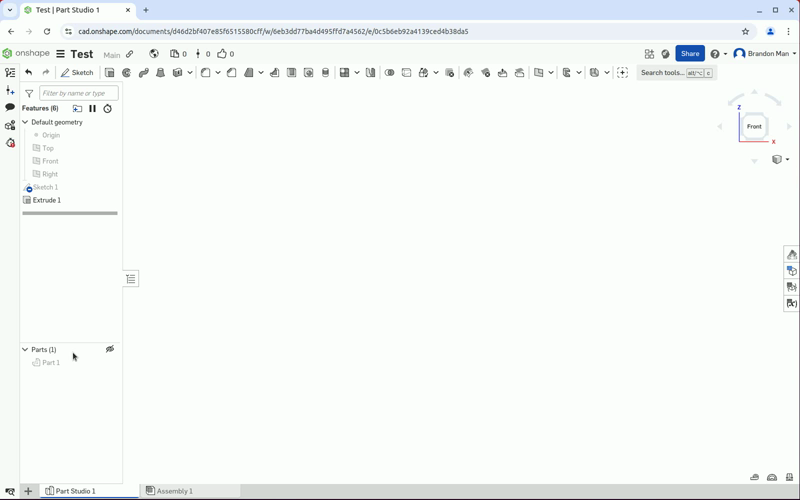
key_down(shift)
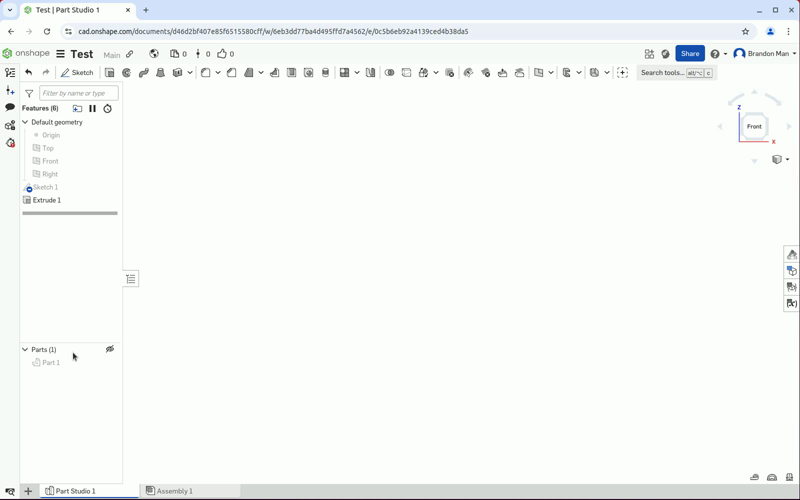
key(down)
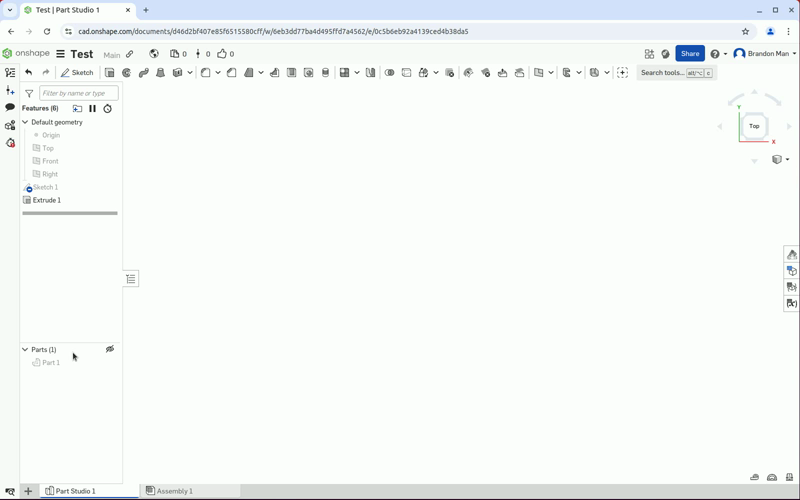
key_up(shift)
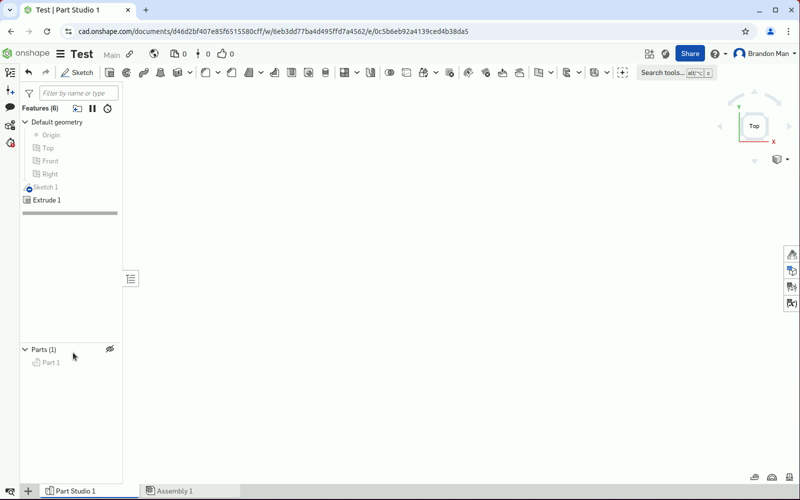
mouse_move(73, 352)
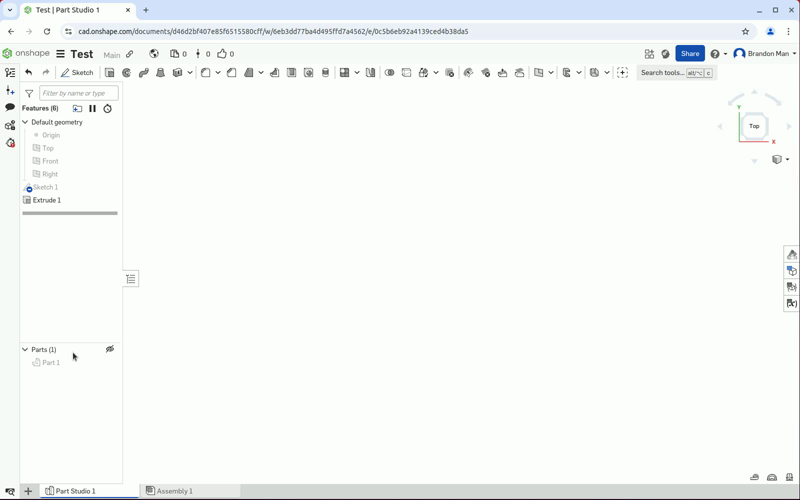
key(shift+y)
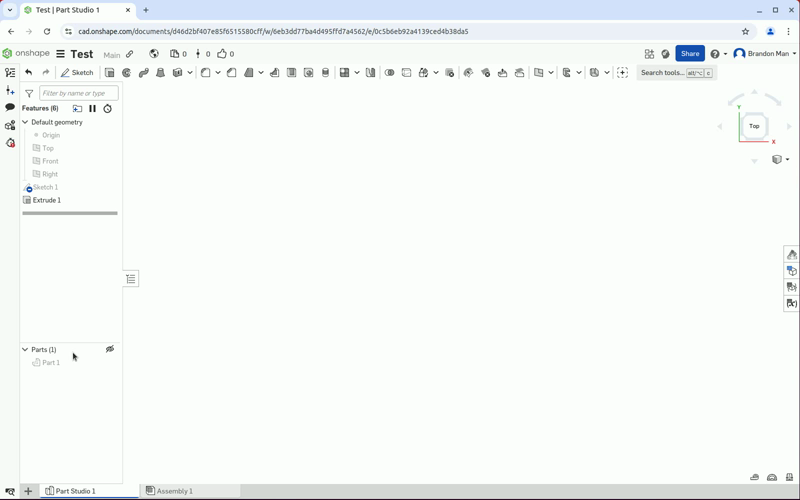
key(shift+s)
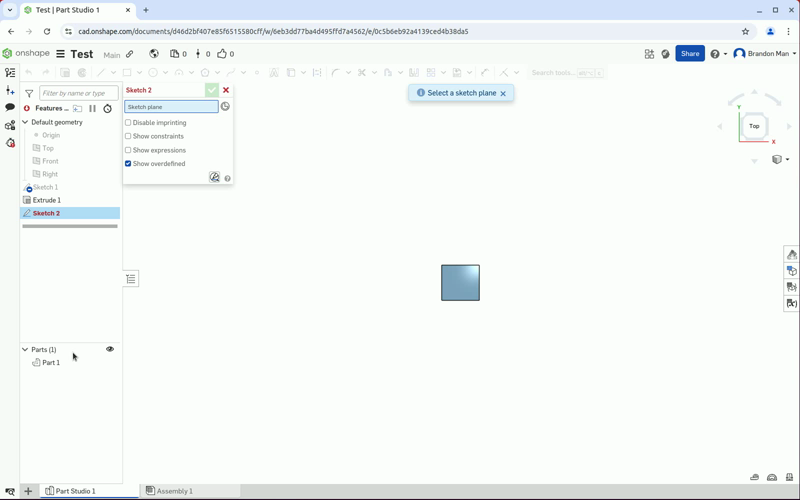
mouse_move(73, 150)
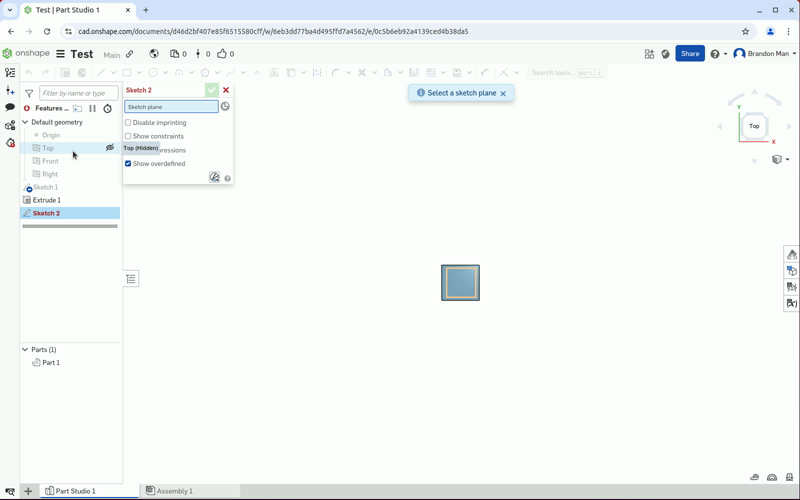
click(73, 150)
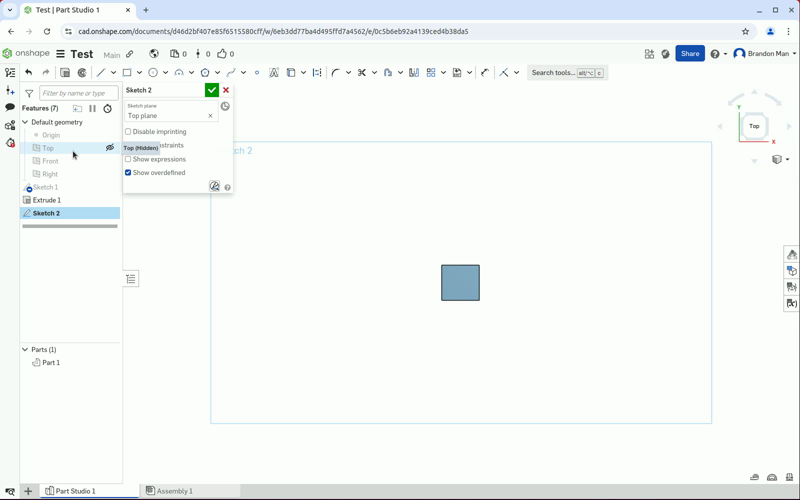
mouse_move(73, 352)
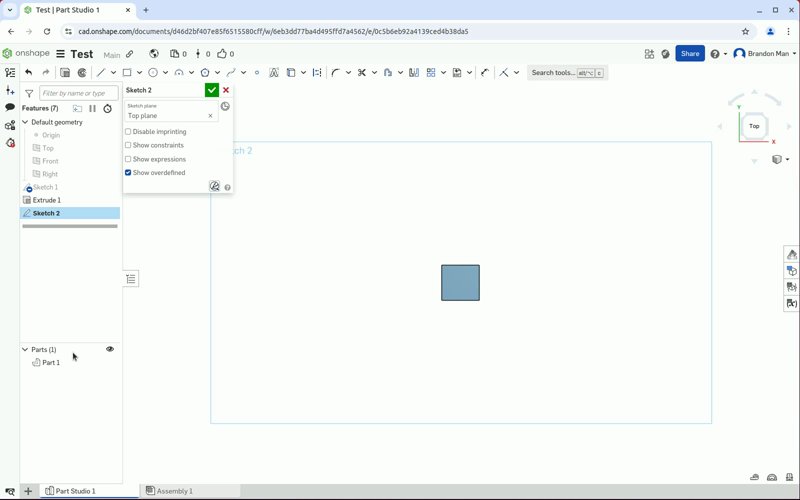
key(y)
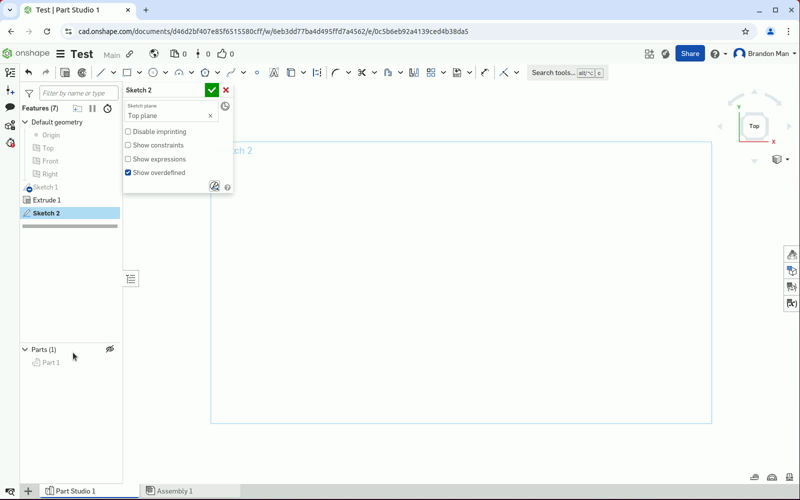
key(c)
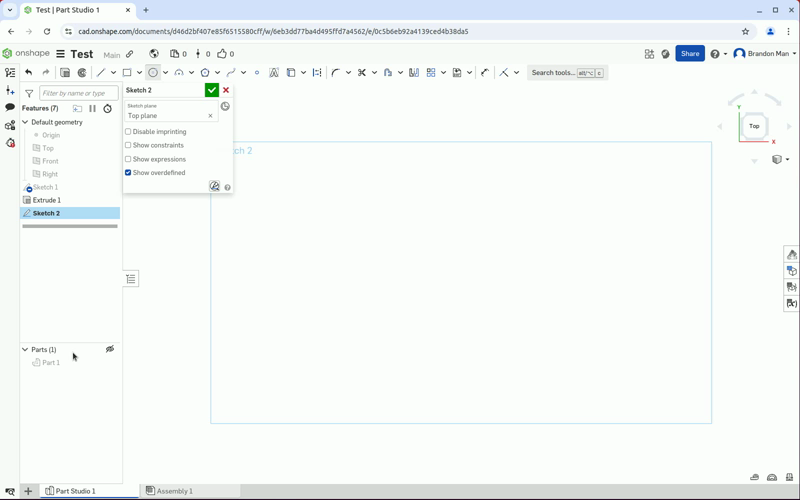
key_down(shift)
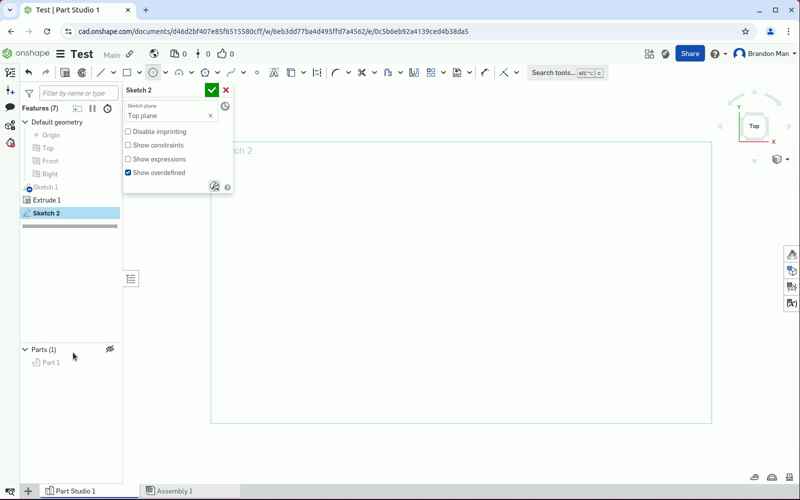
mouse_move(461, 282)
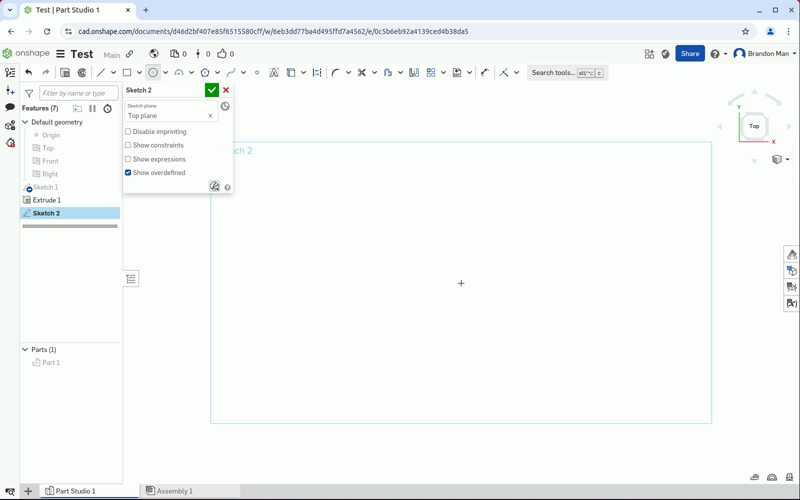
click(461, 282)
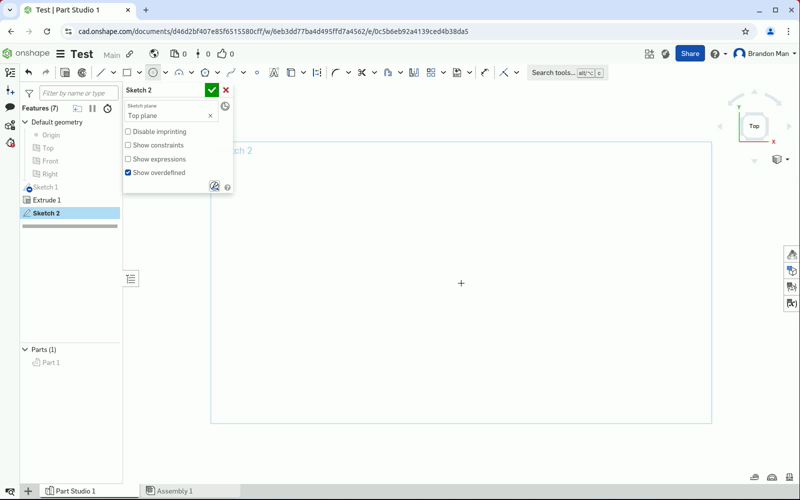
key_up(shift)
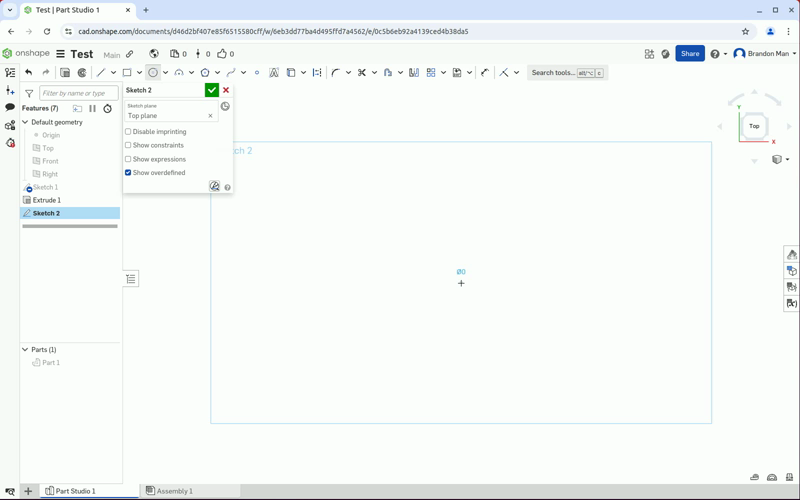
mouse_move(574, 282)
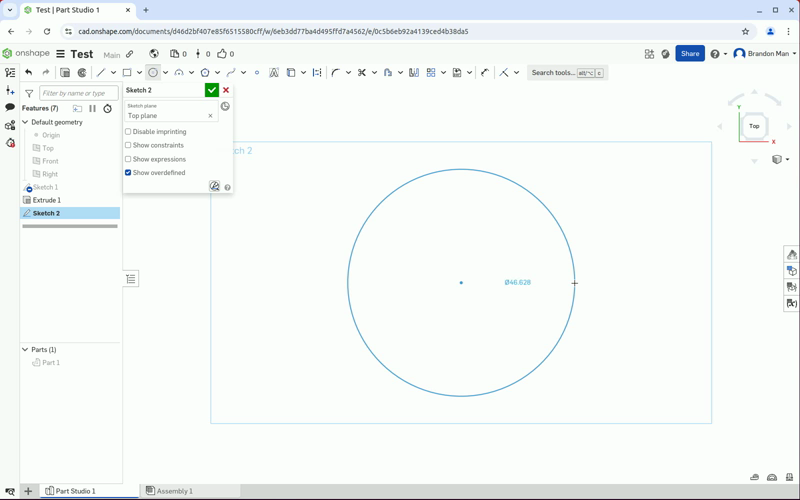
click(574, 282)
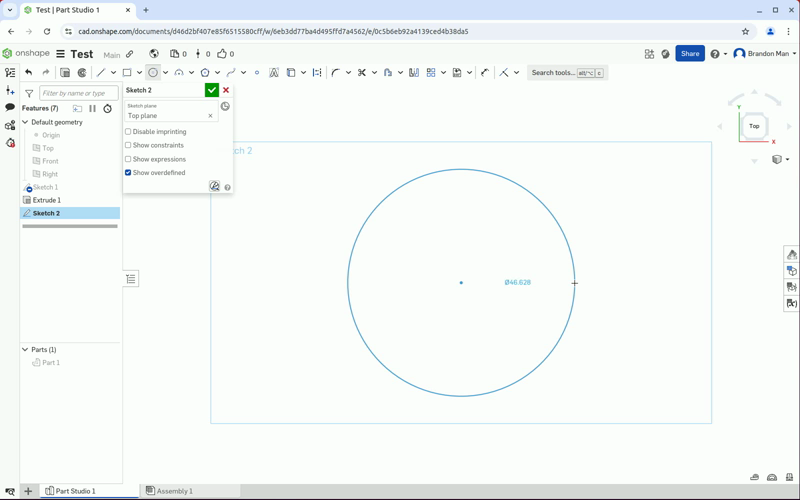
key(esc)
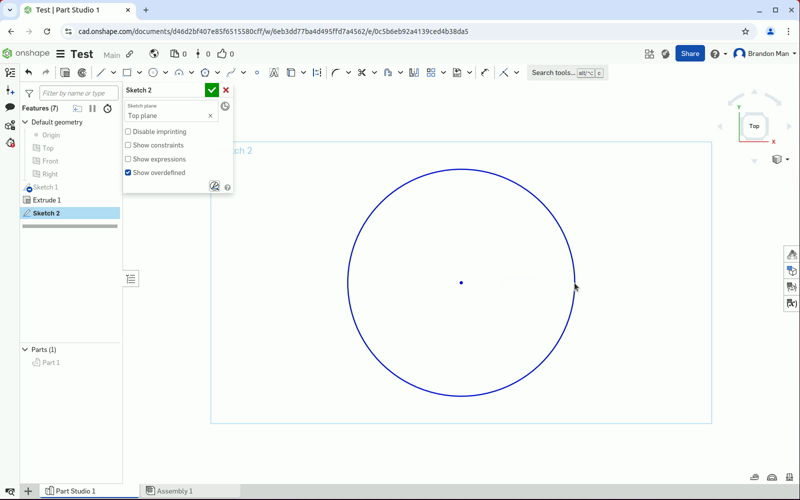
key(c)
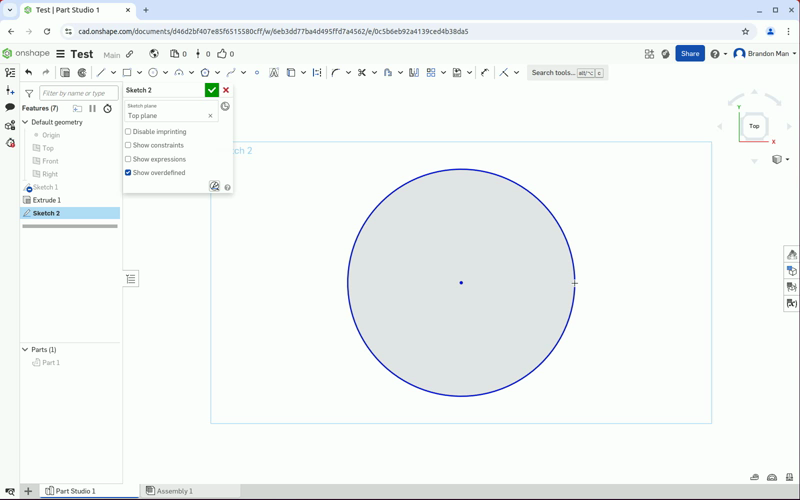
key_down(shift)
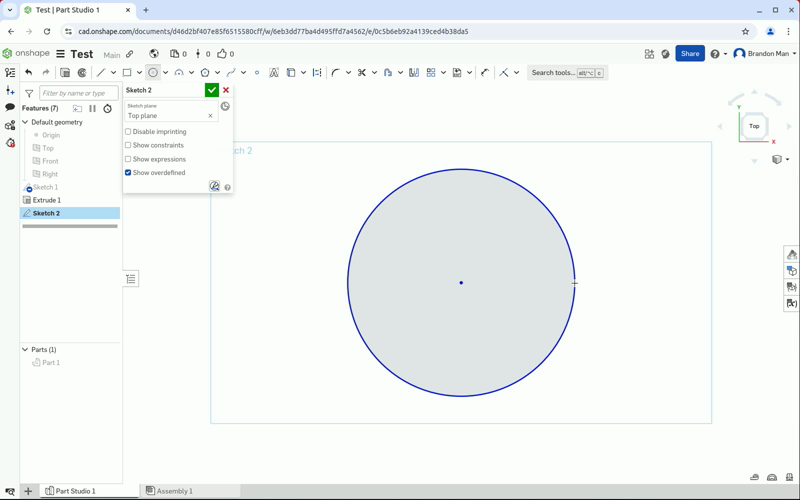
mouse_move(461, 282)
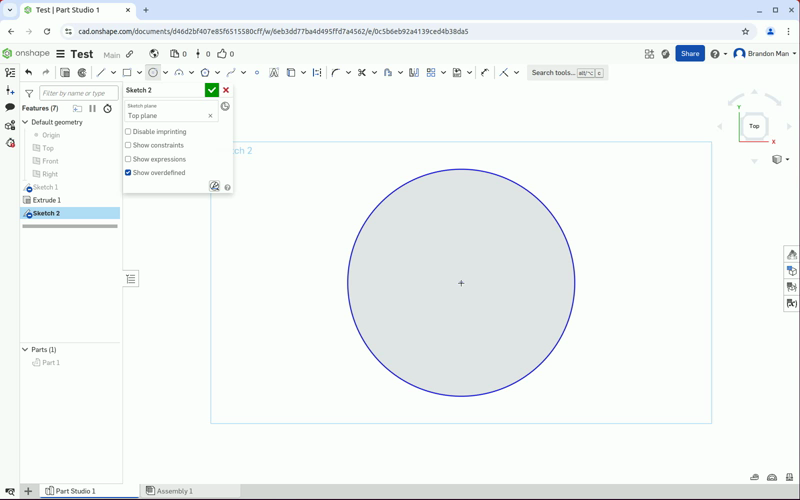
click(461, 282)
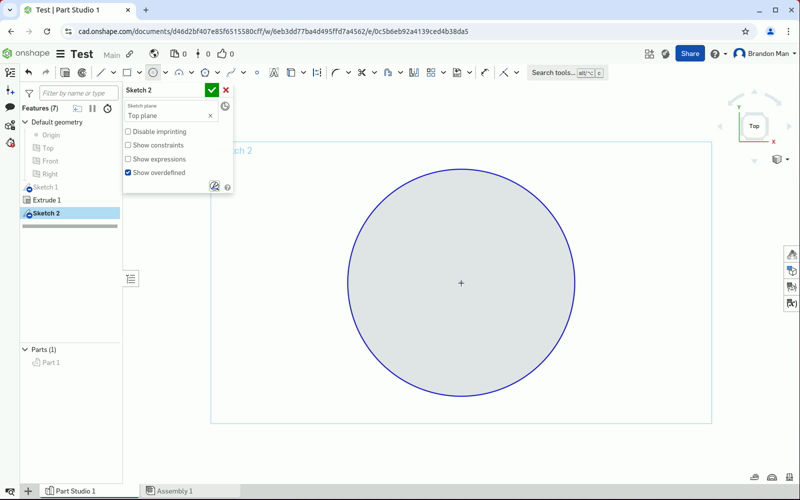
key_up(shift)
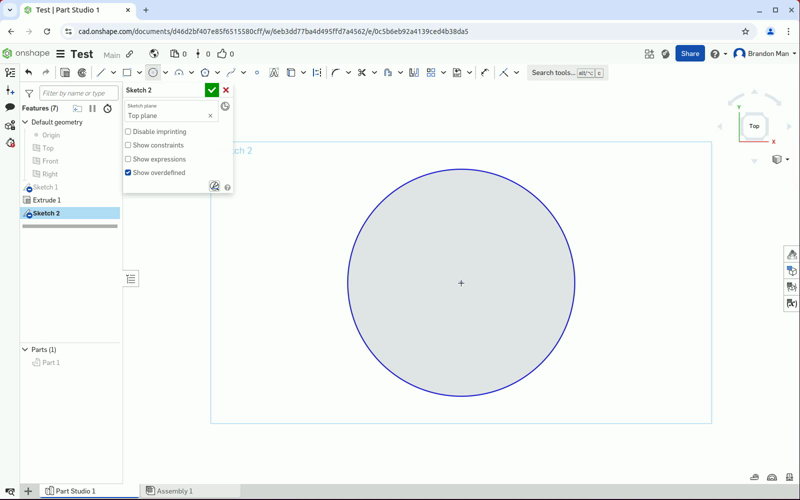
mouse_move(532, 282)
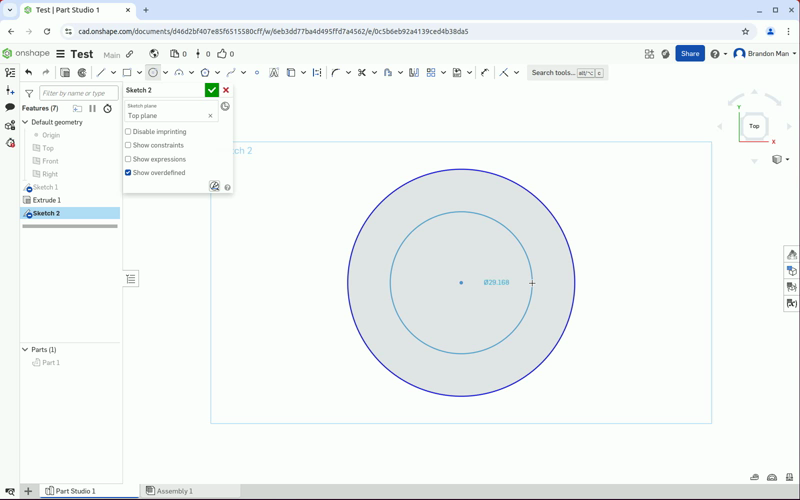
click(532, 282)
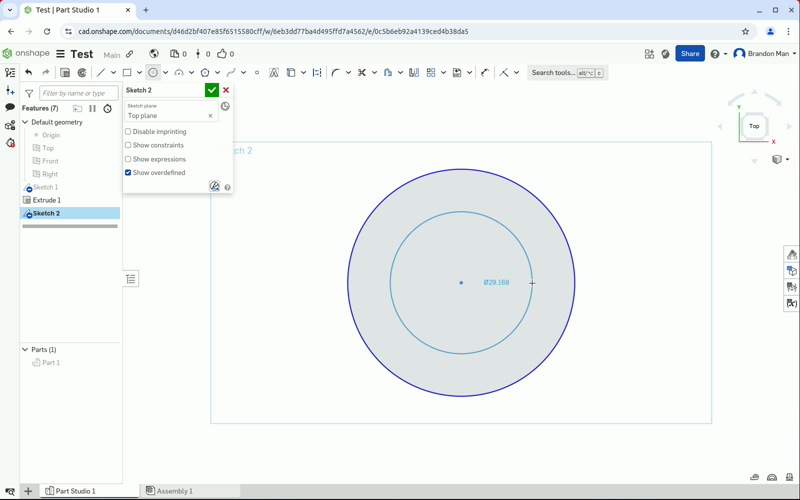
key(esc)
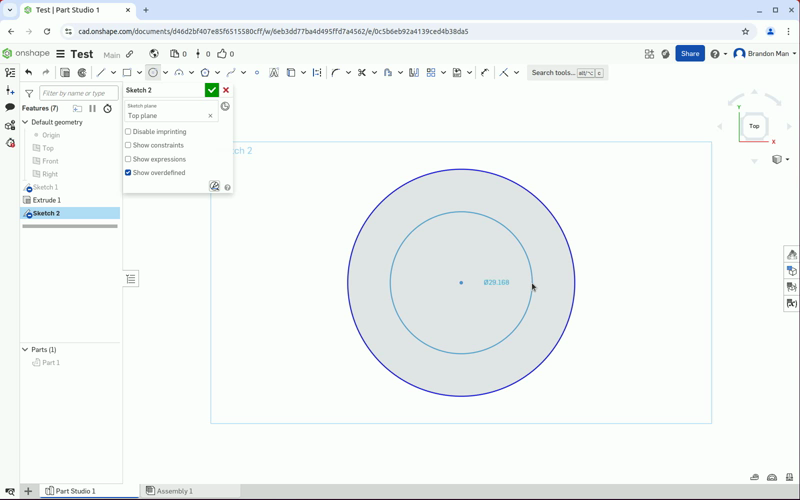
mouse_move(380, 240)
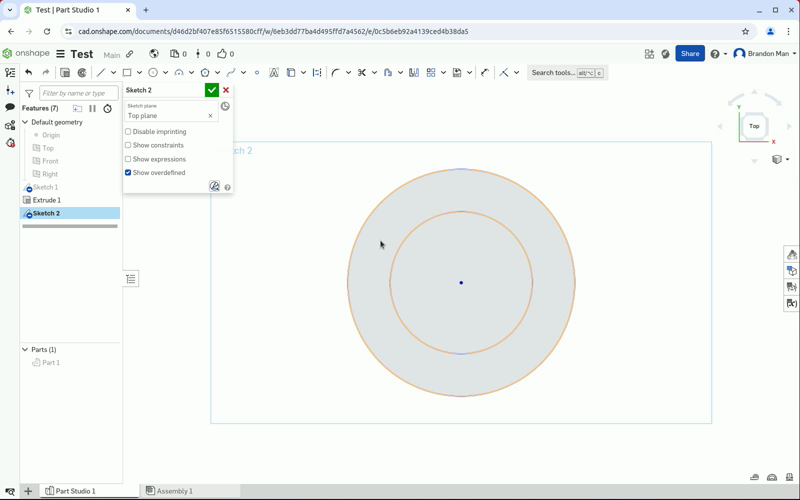
click(380, 240)
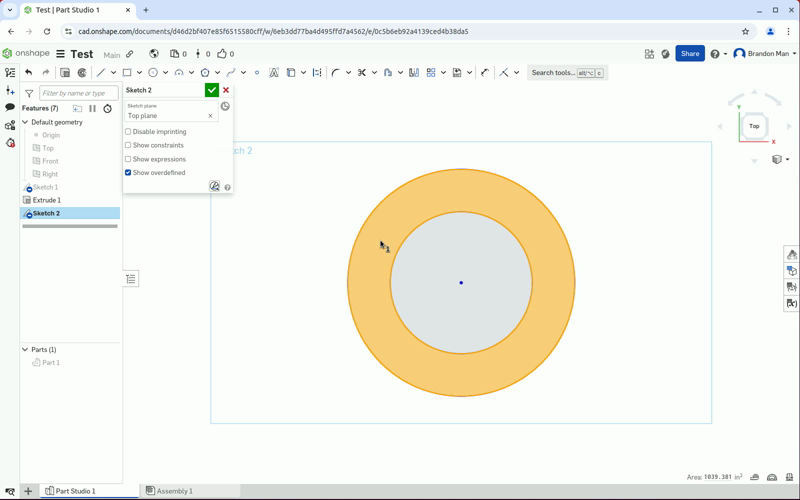
mouse_move(73, 352)
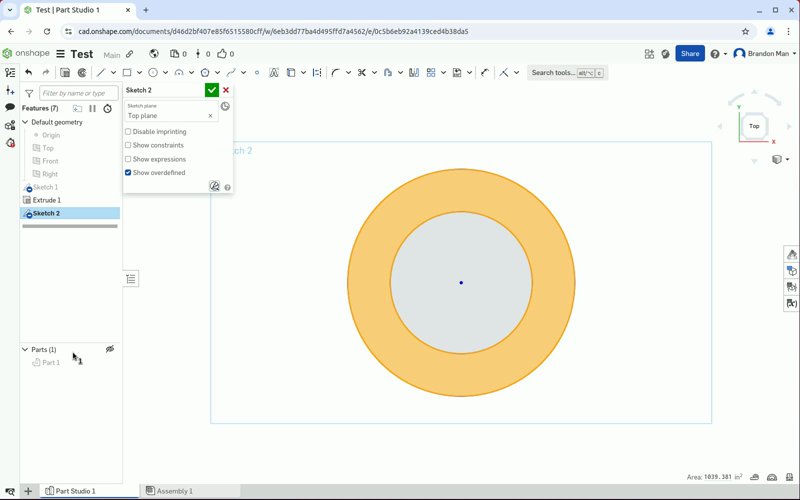
key(shift+y)
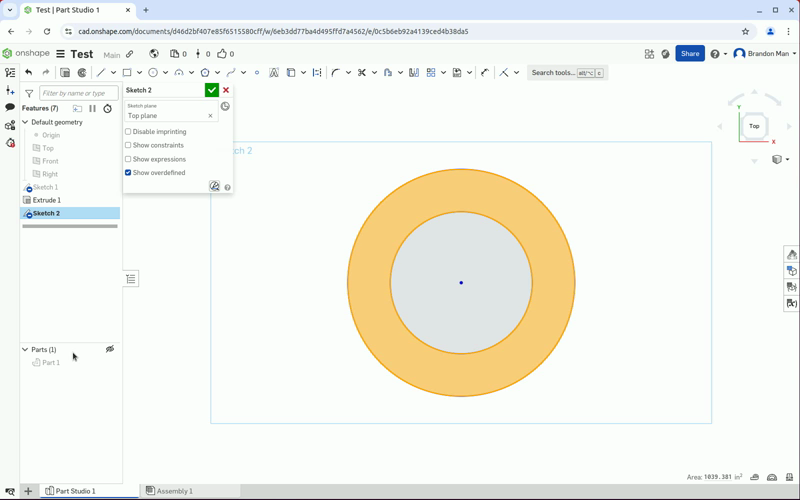
key(shift+e)
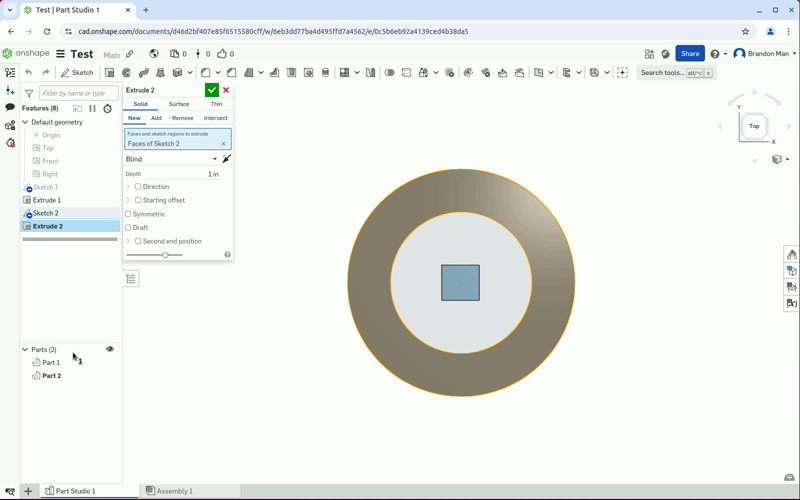
mouse_move(143, 106)
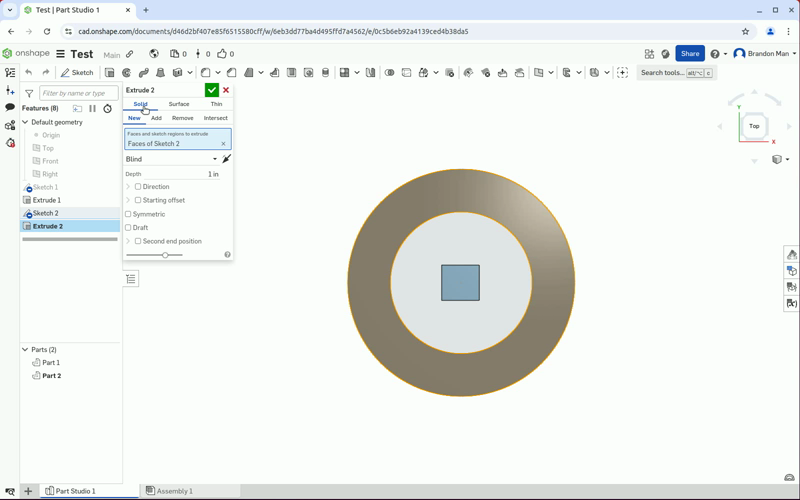
click(143, 106)
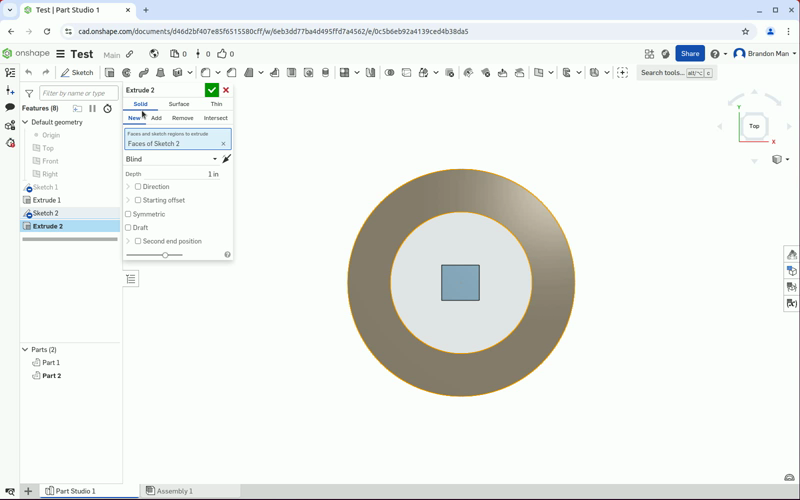
mouse_move(137, 120)
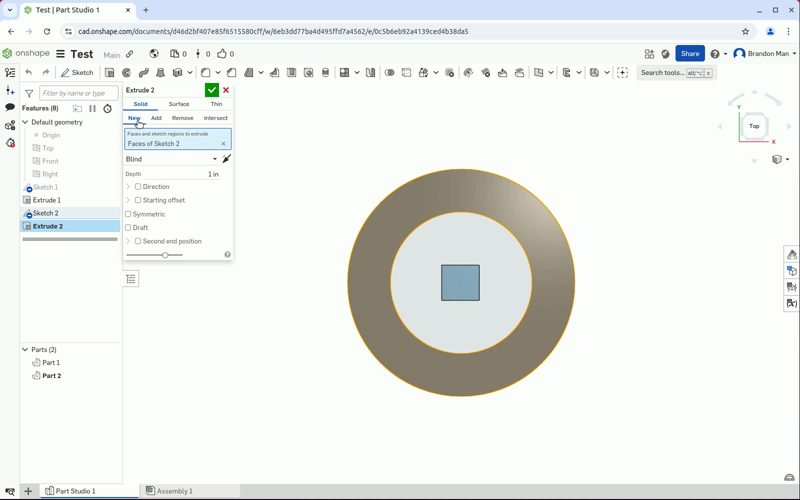
click(137, 120)
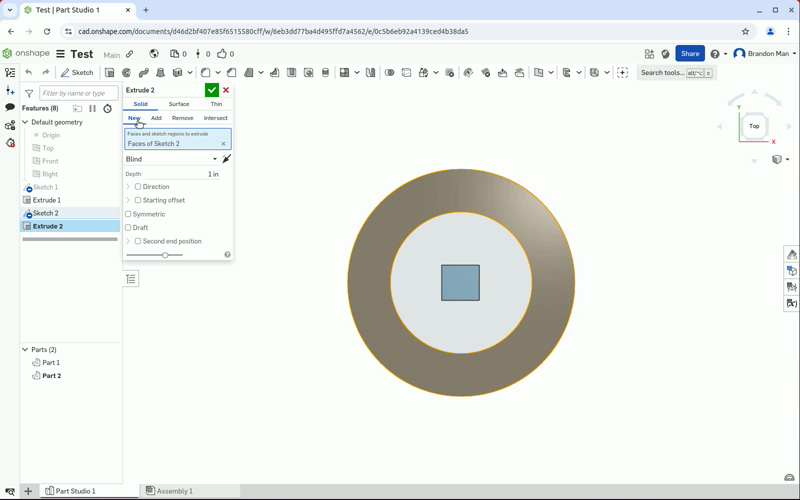
key(tab, 4)
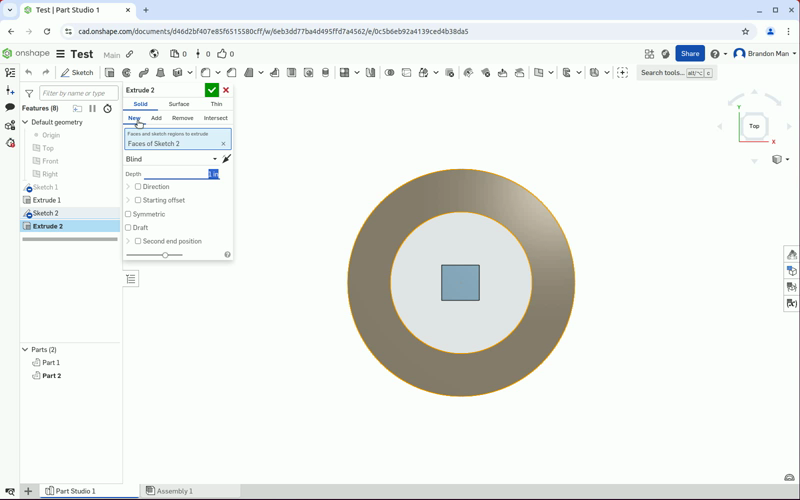
text(1.926)
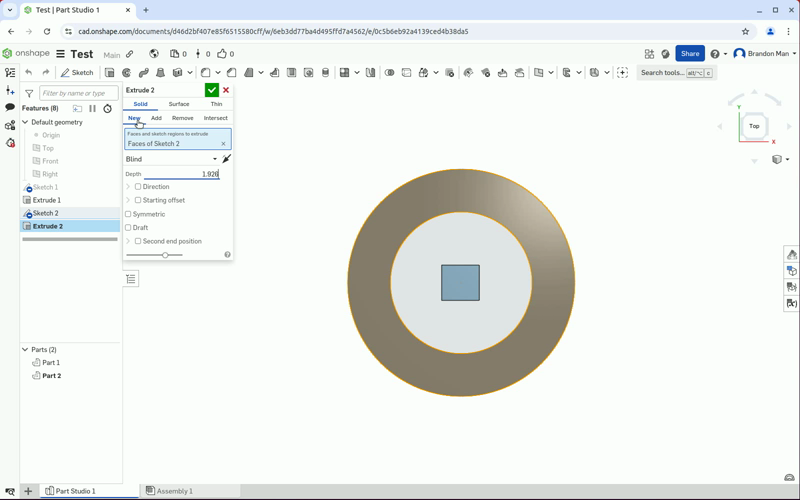
key(enter)
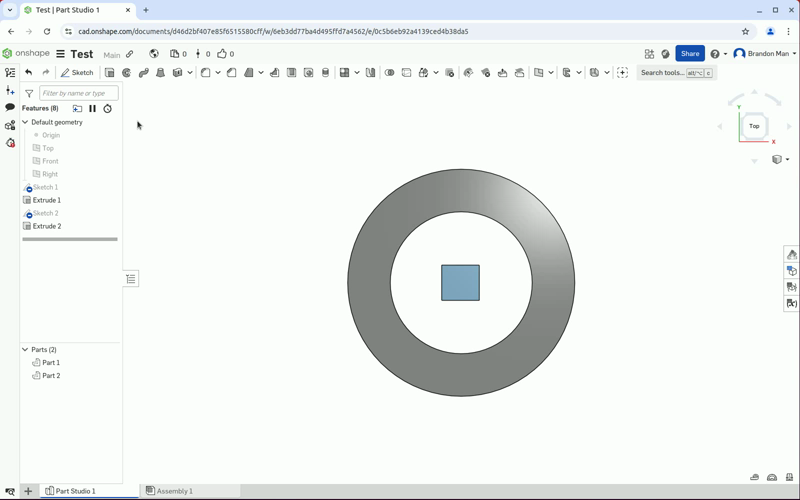
key(shift+h)
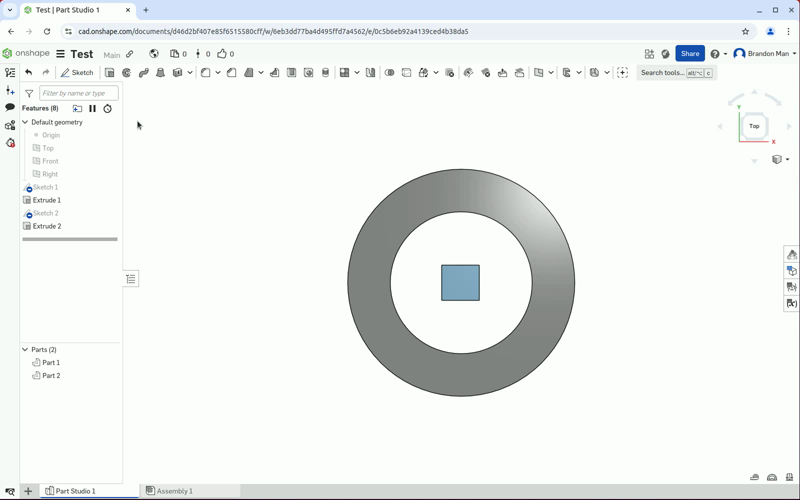
key(shift+h)
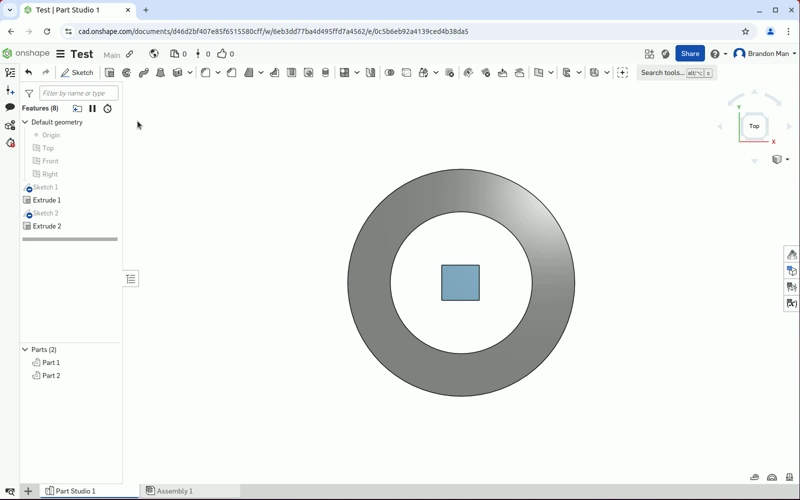
key(shift+7)
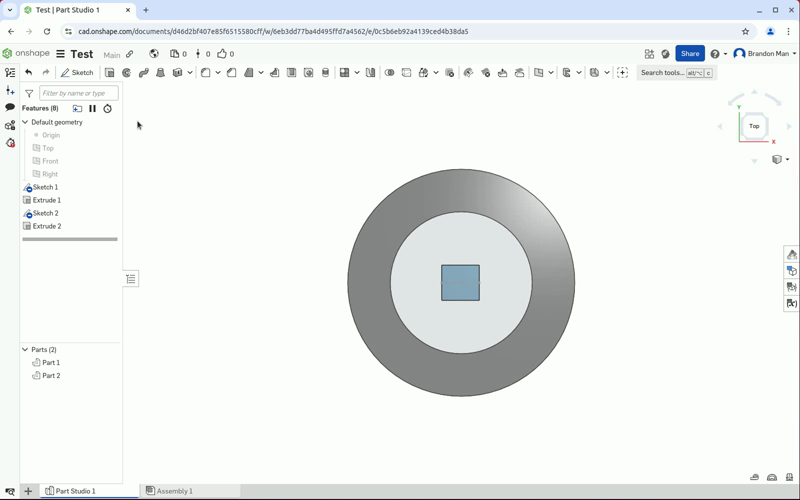
key(up, 3)
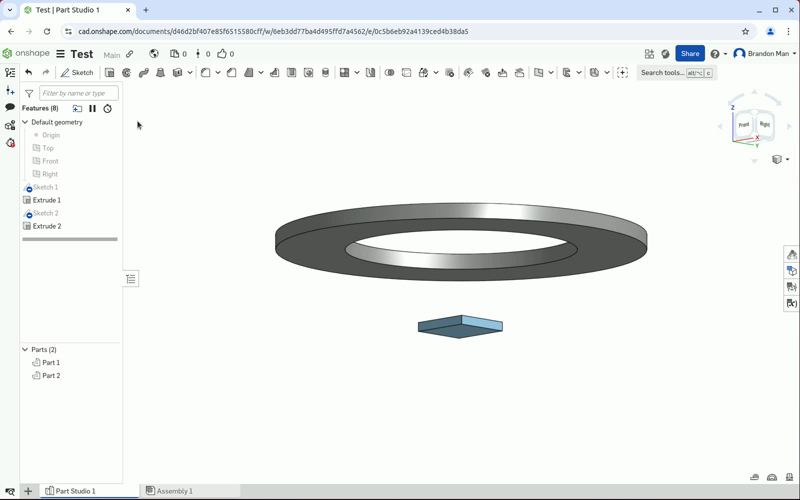
key(left, 3)
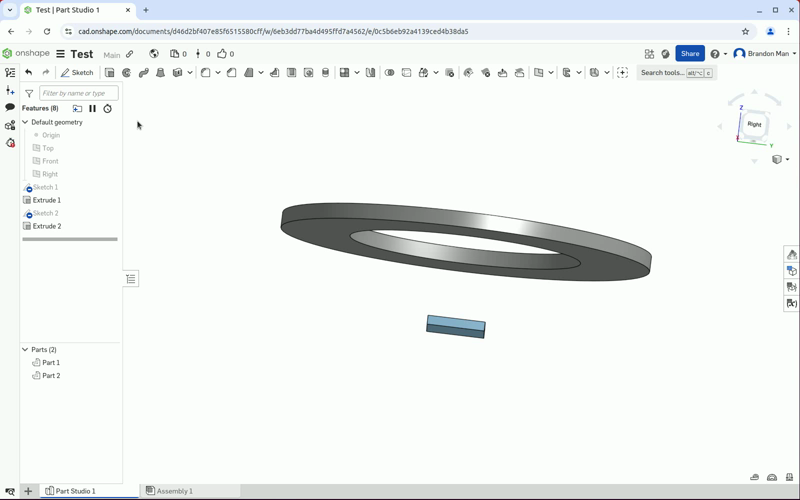
key(right, 3)
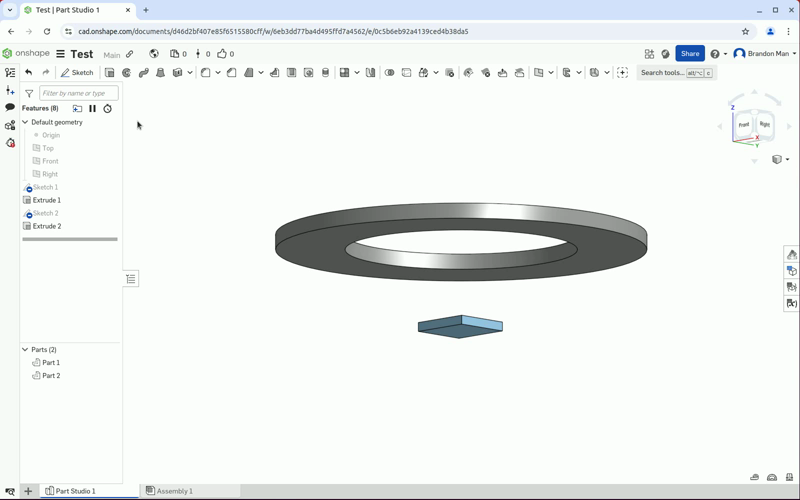
key(down, 3)
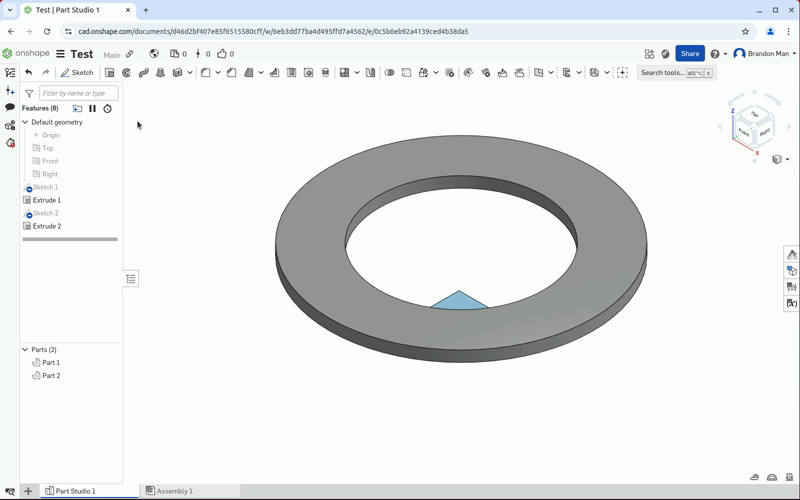
mouse_move(73, 189)
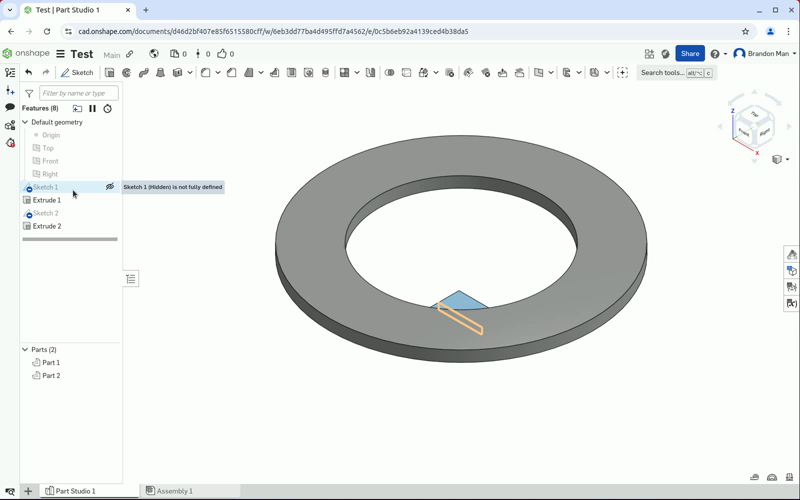
click(73, 189)